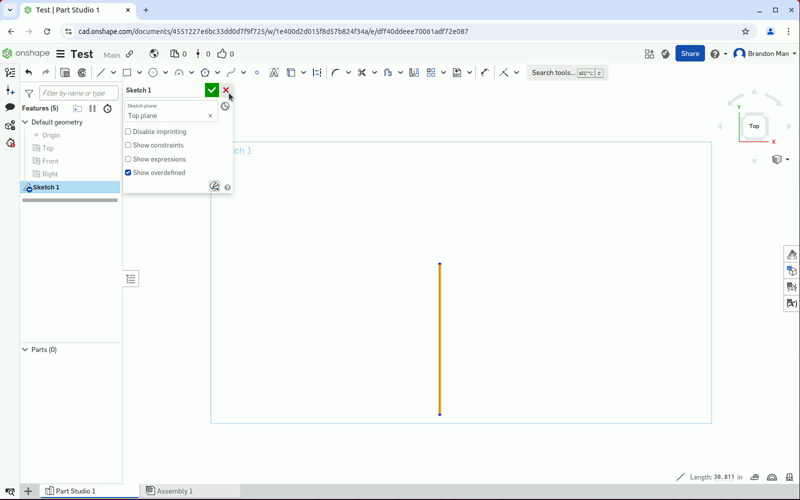
key(shift+h)
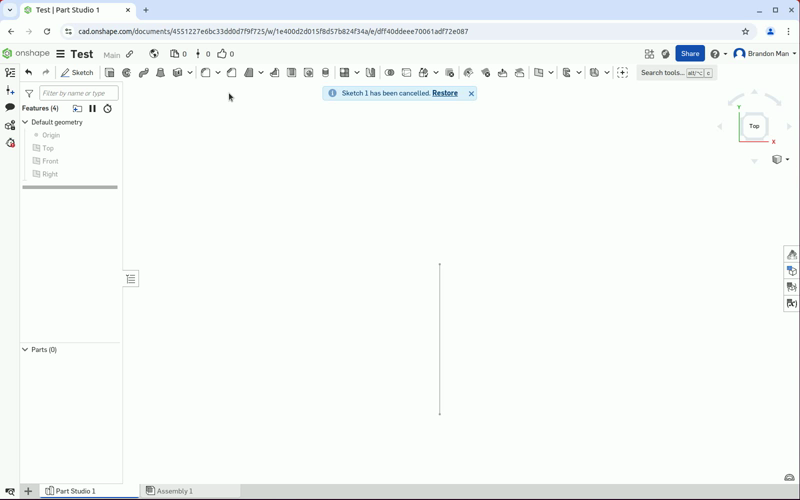
mouse_move(73, 352)
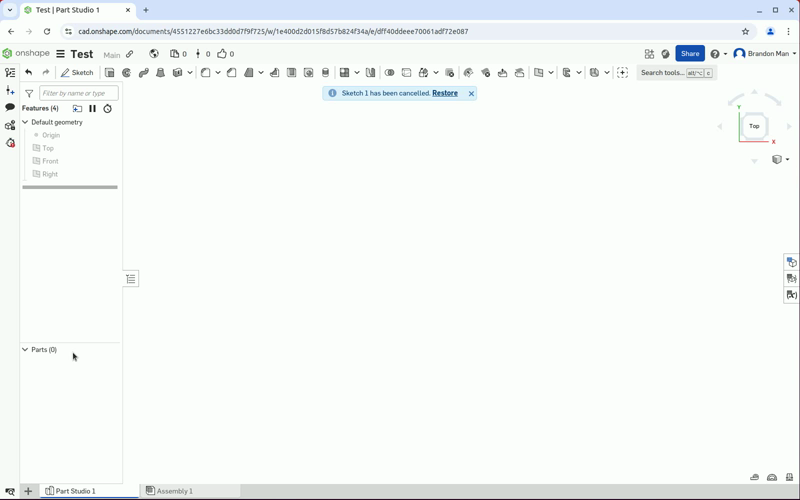
key(y)
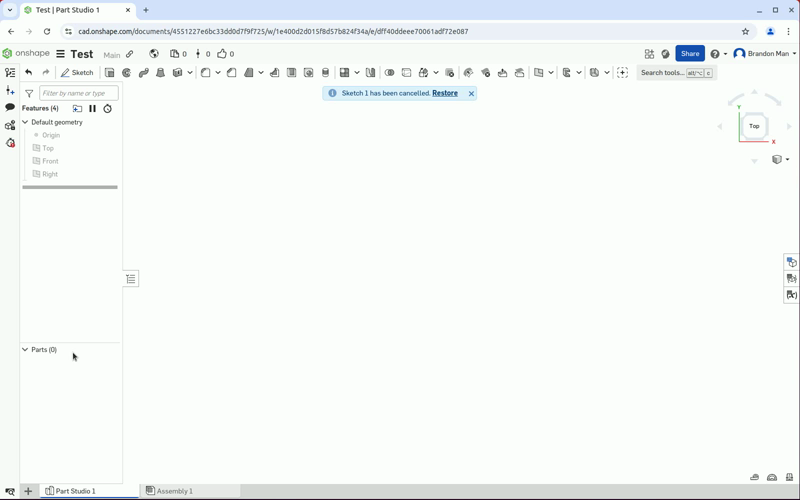
key(shift+p)
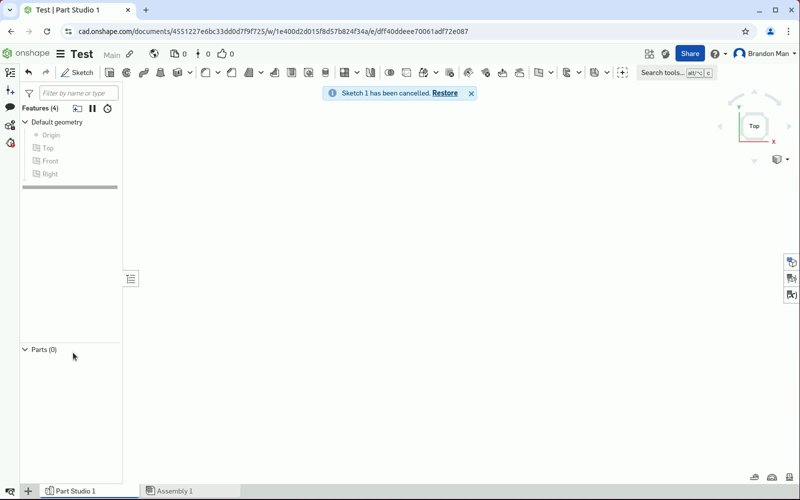
key(space)
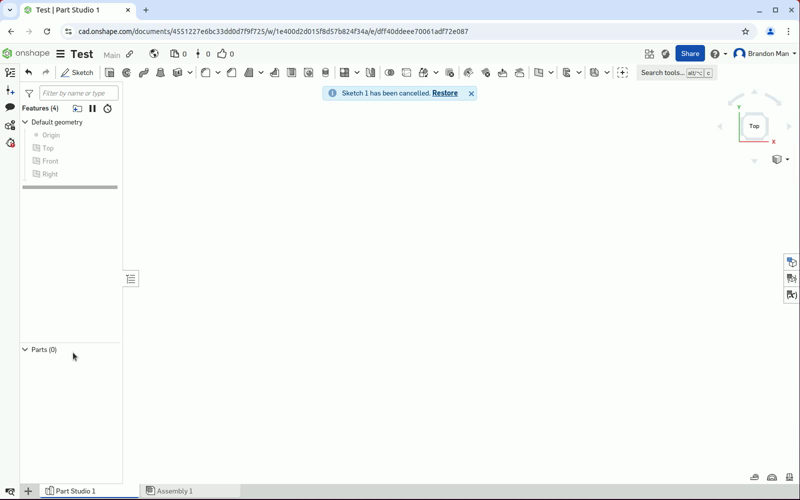
key_down(shift)
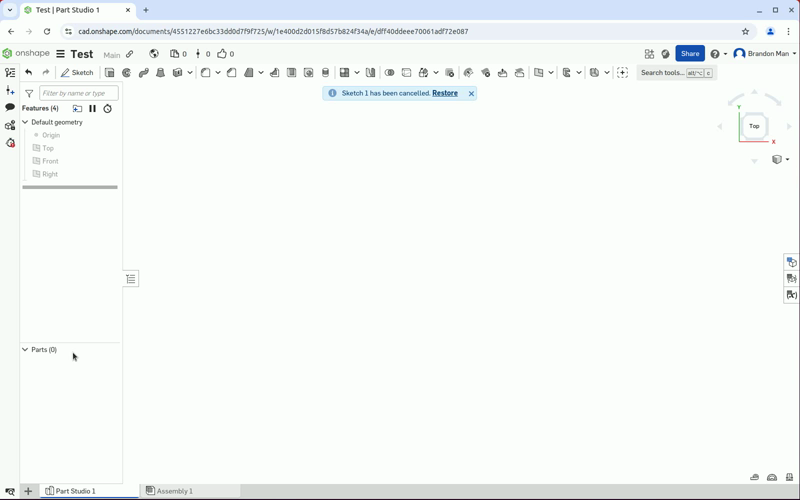
key(up)
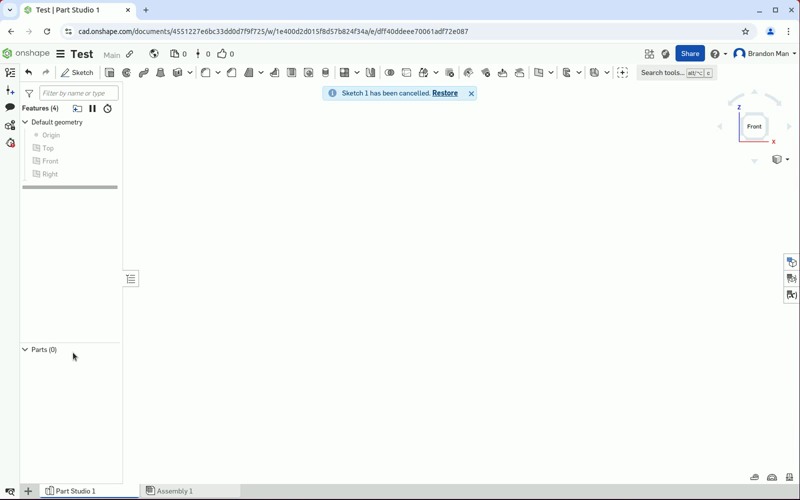
key_up(shift)
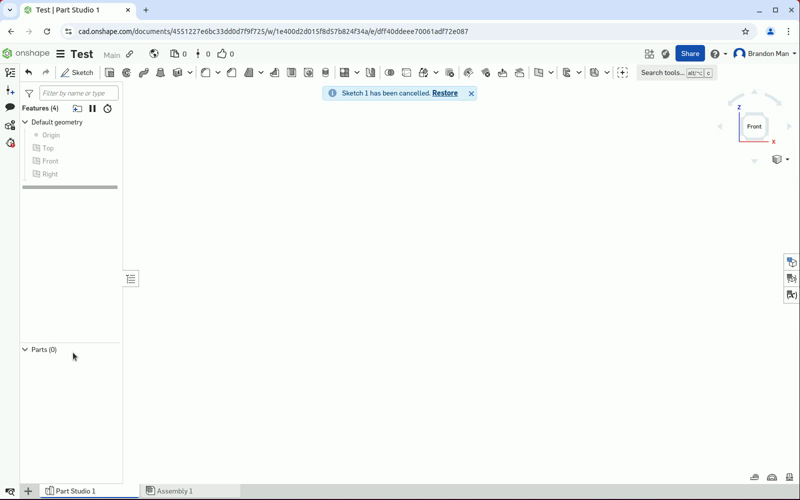
mouse_move(73, 352)
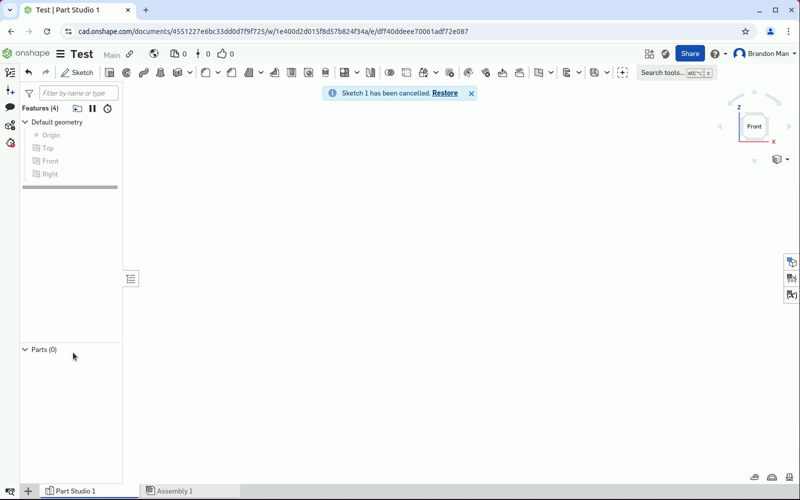
key(shift+y)
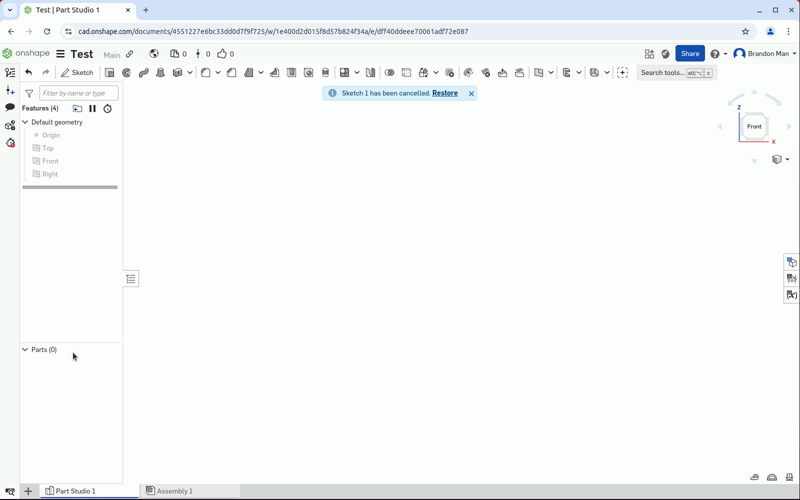
key(shift+s)
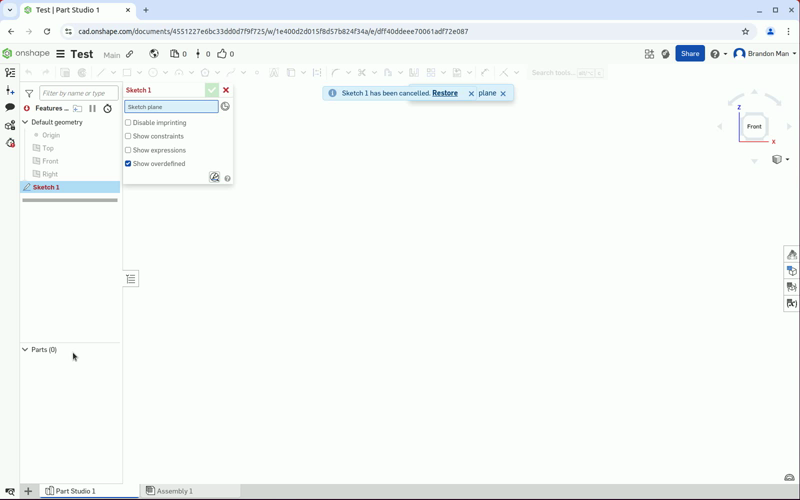
mouse_move(73, 163)
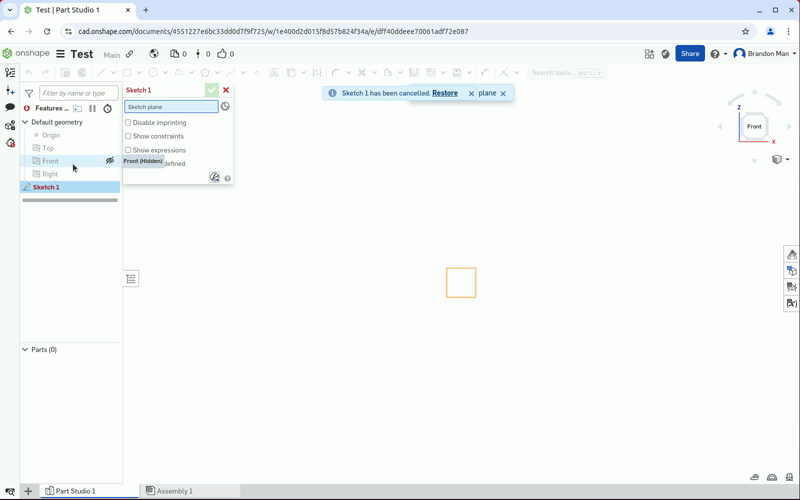
click(73, 163)
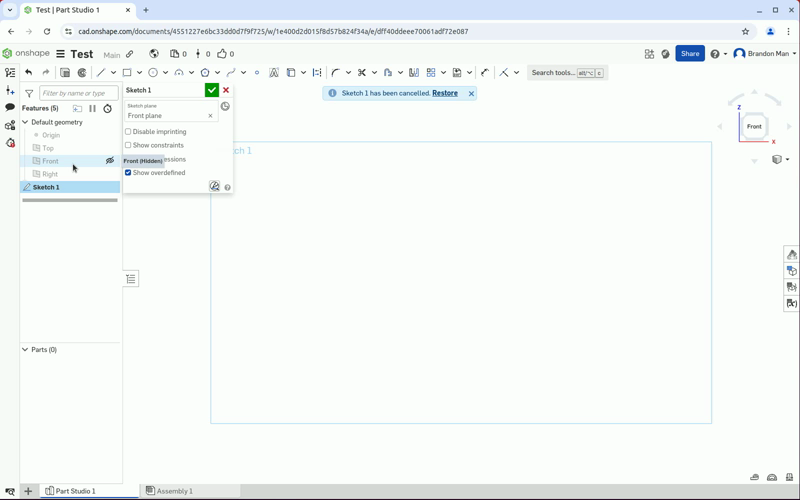
mouse_move(73, 352)
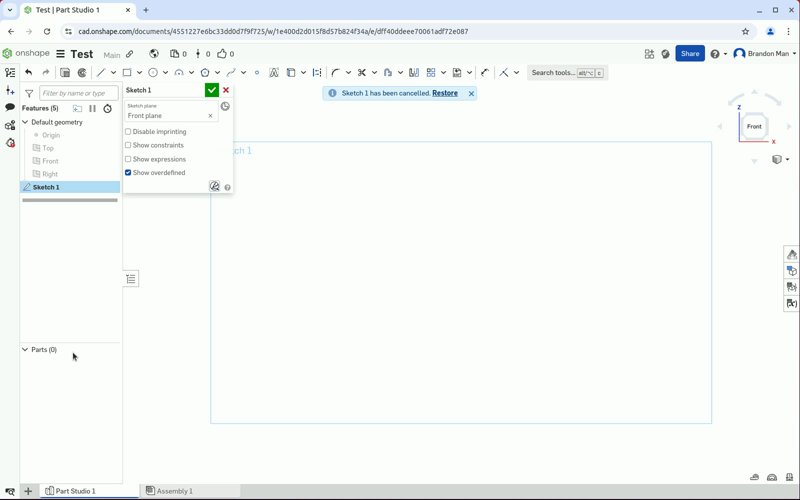
key(y)
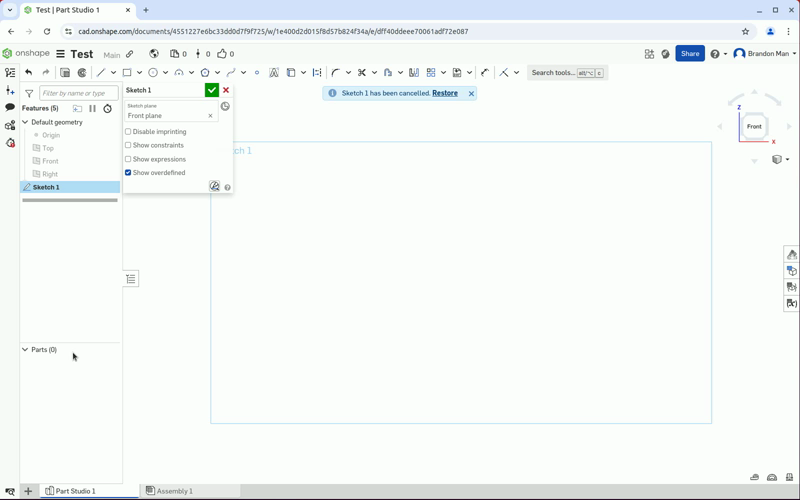
key(l)
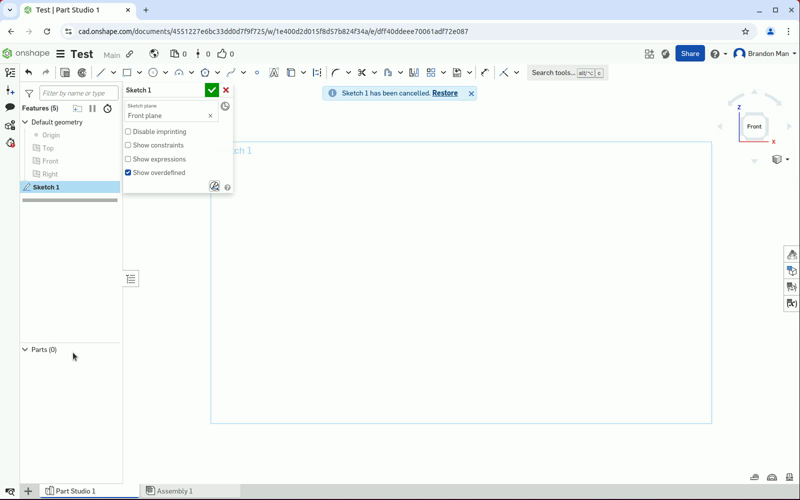
key_down(shift)
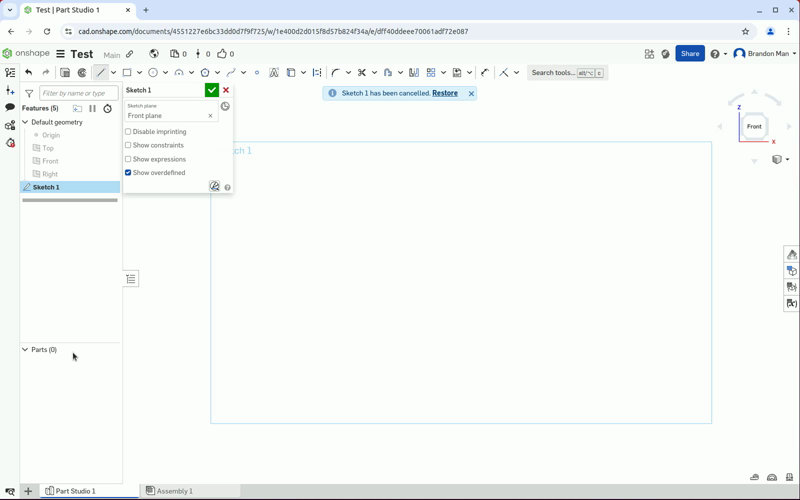
mouse_move(460, 282)
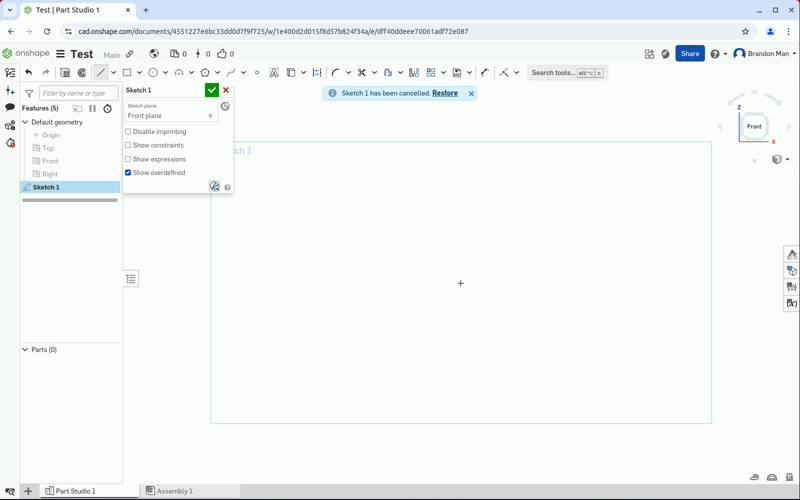
click(460, 282)
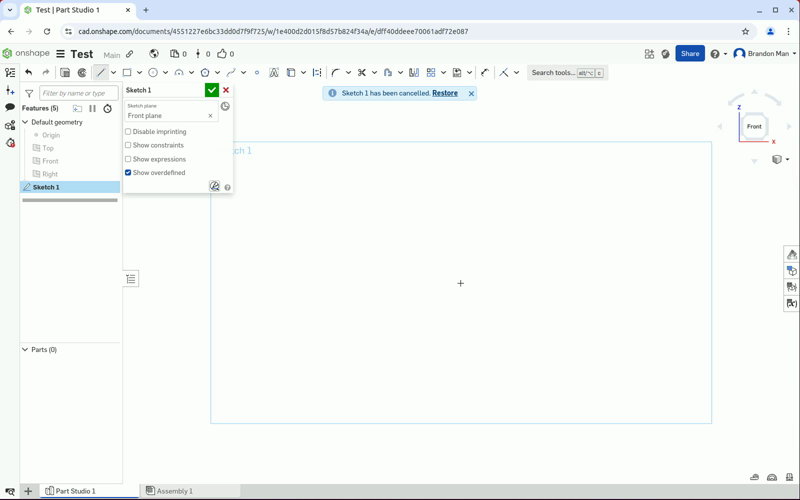
key_up(shift)
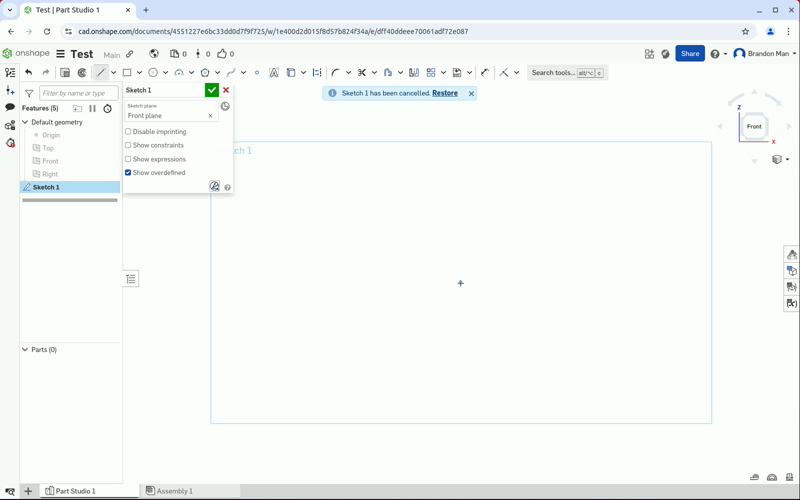
key_down(shift)
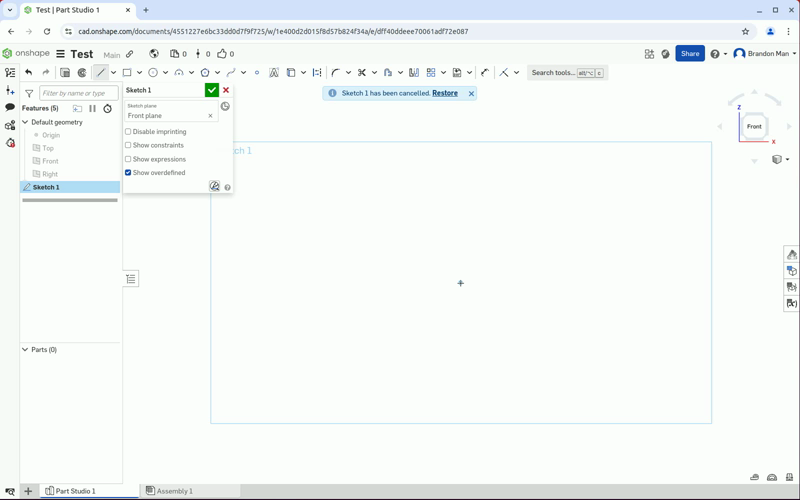
mouse_move(573, 282)
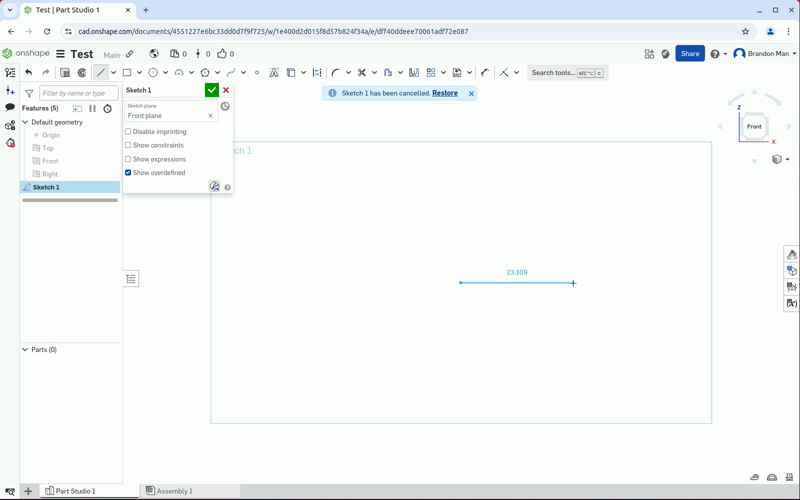
click(573, 282)
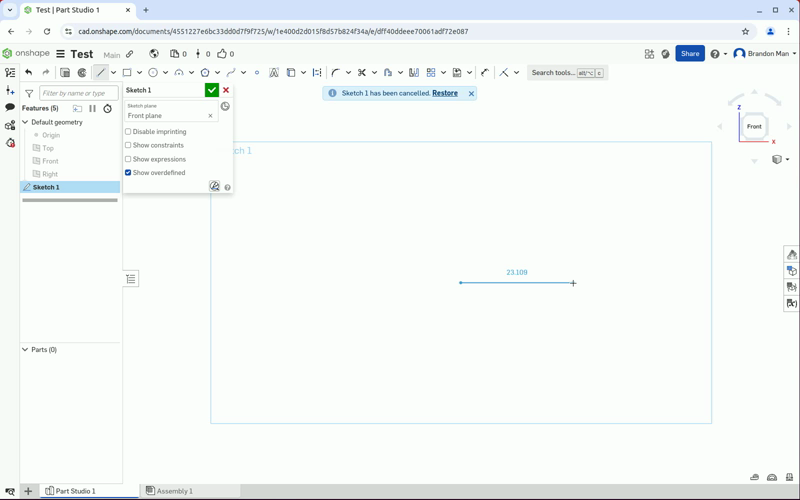
key_up(shift)
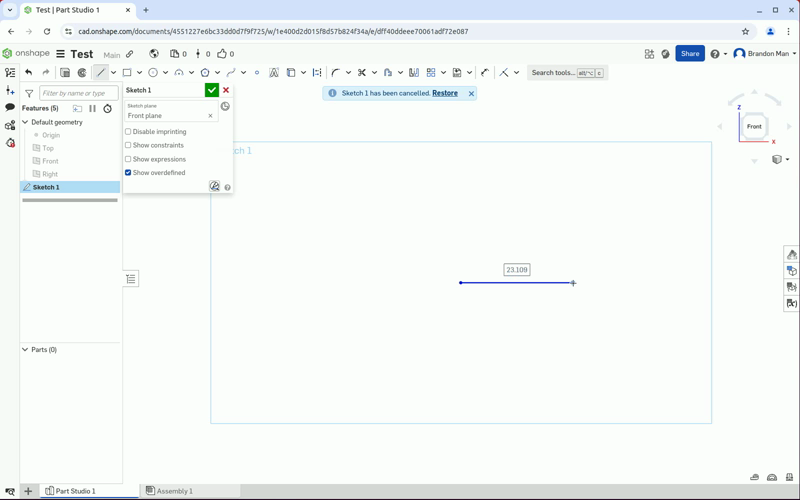
key_down(shift)
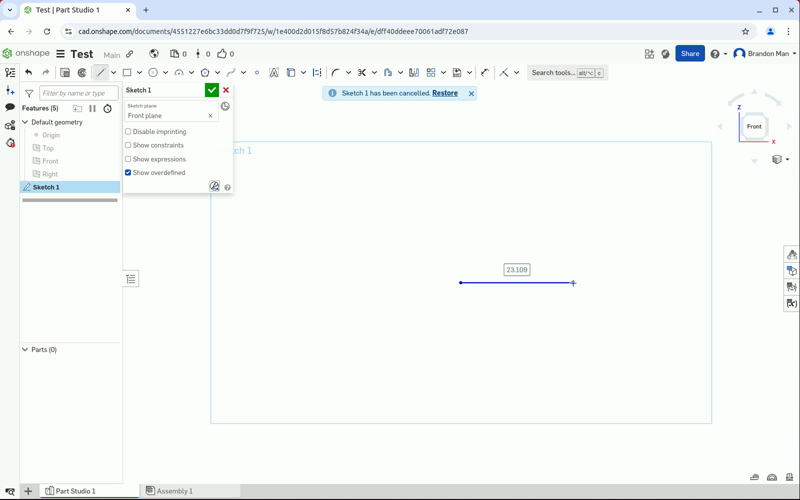
mouse_move(589, 282)
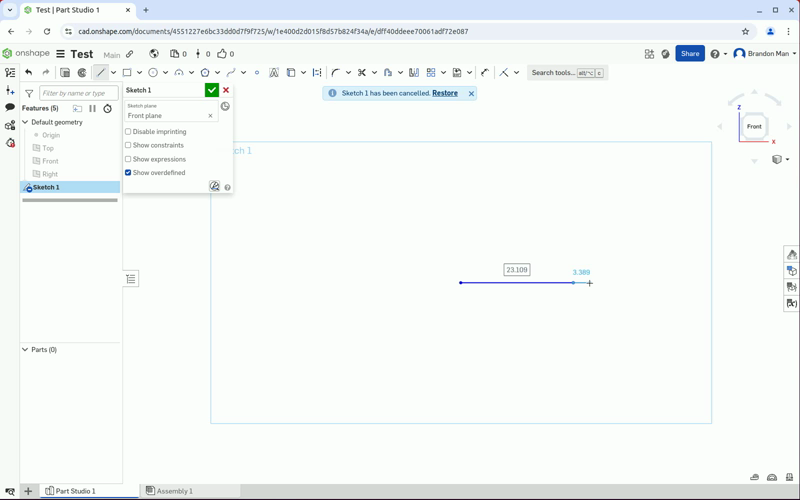
mouse_move(573, 254)
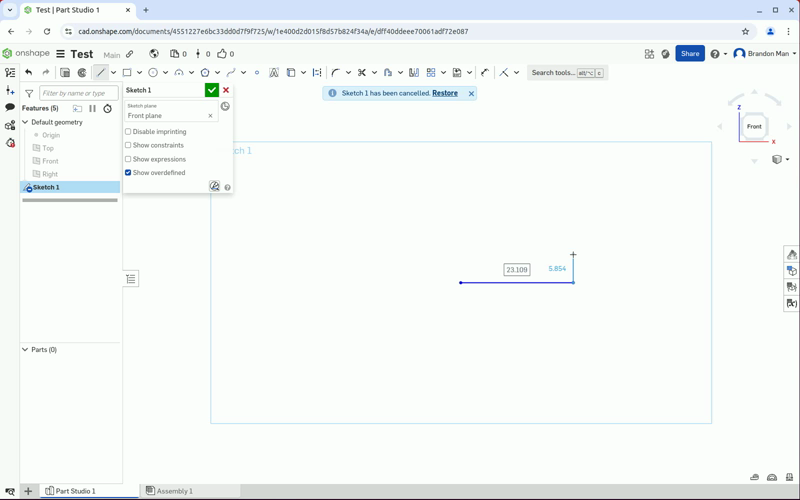
click(573, 254)
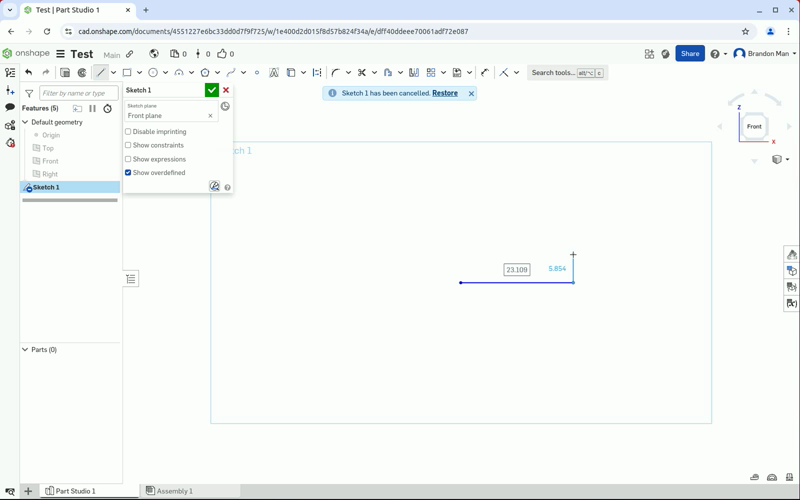
key_up(shift)
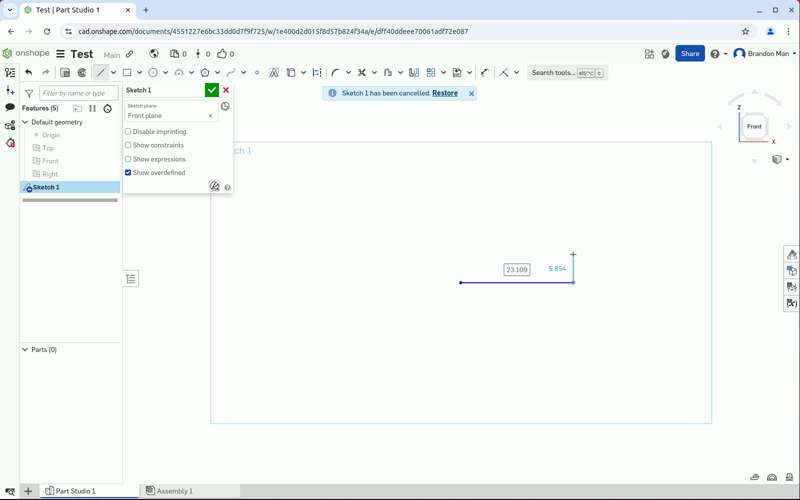
key_down(shift)
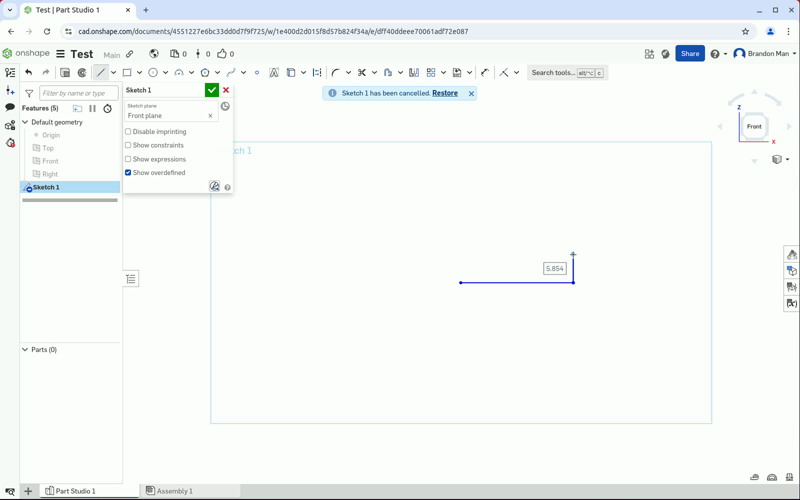
mouse_move(460, 254)
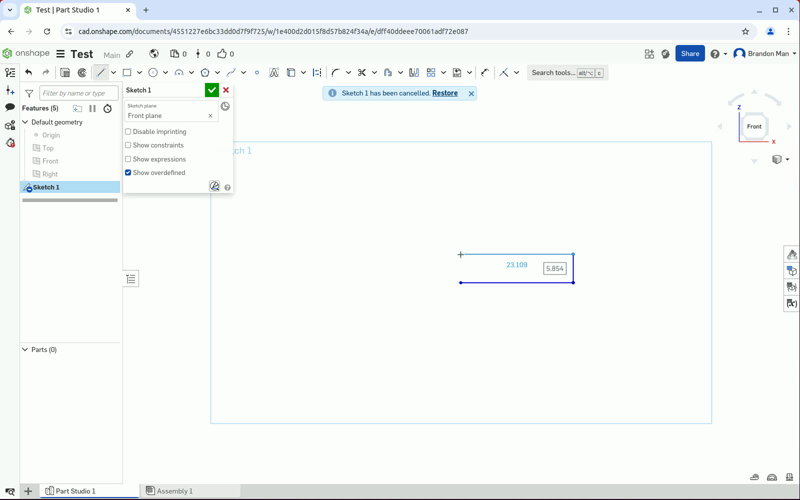
click(460, 254)
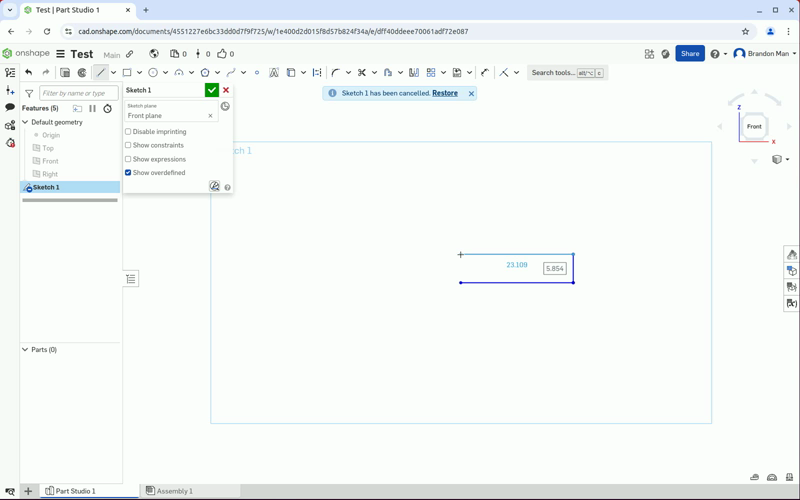
key_up(shift)
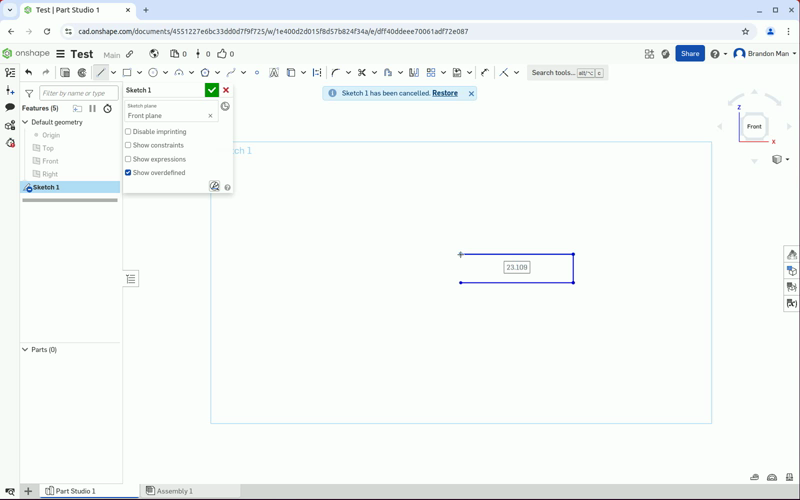
mouse_move(490, 254)
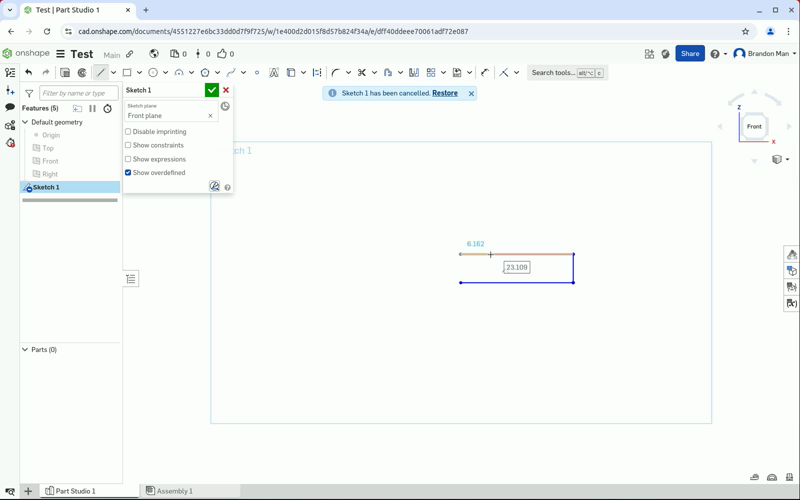
key_down(shift)
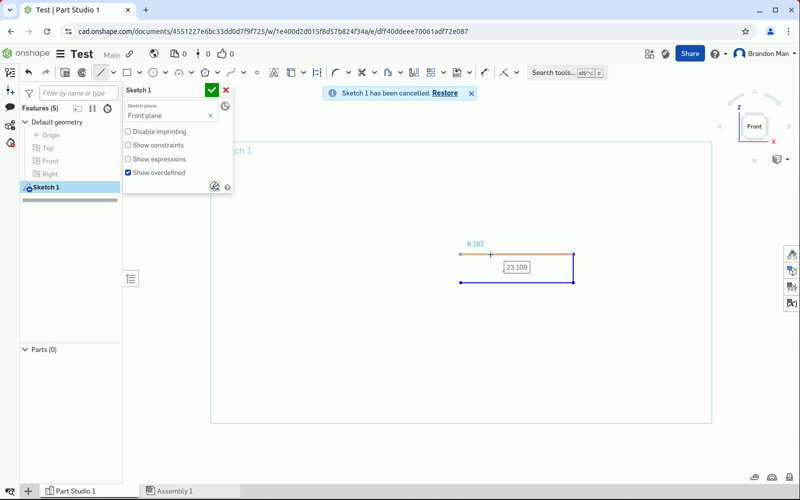
mouse_move(460, 282)
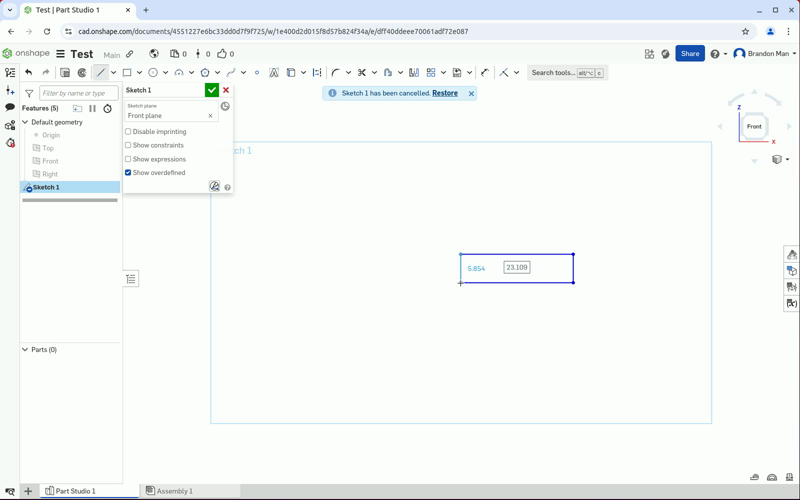
key_up(shift)
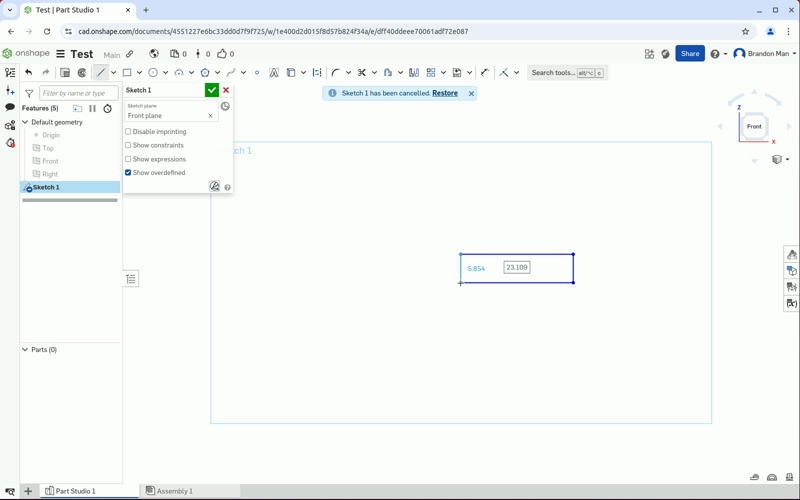
click(460, 282)
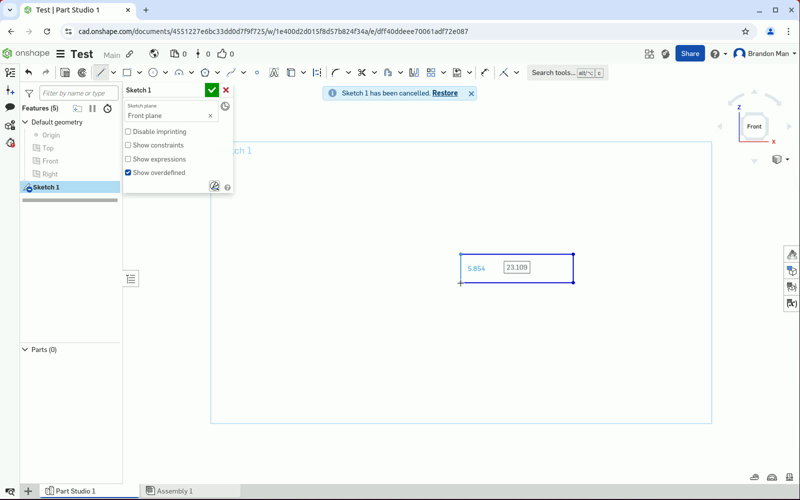
key(esc)
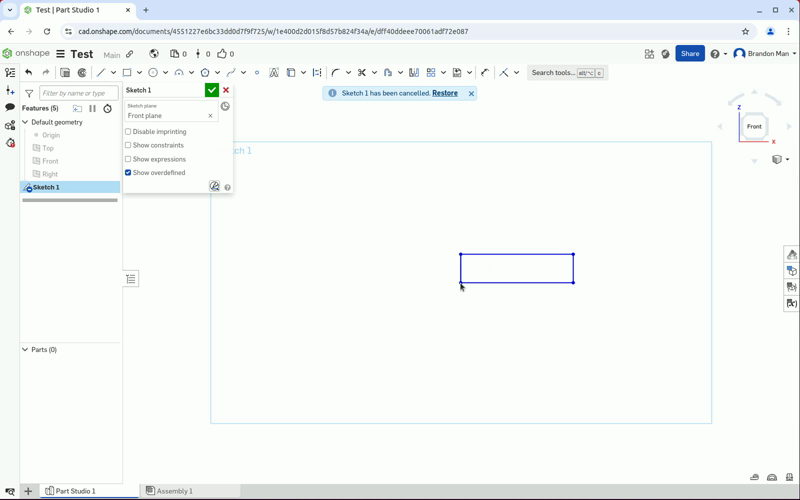
mouse_move(519, 278)
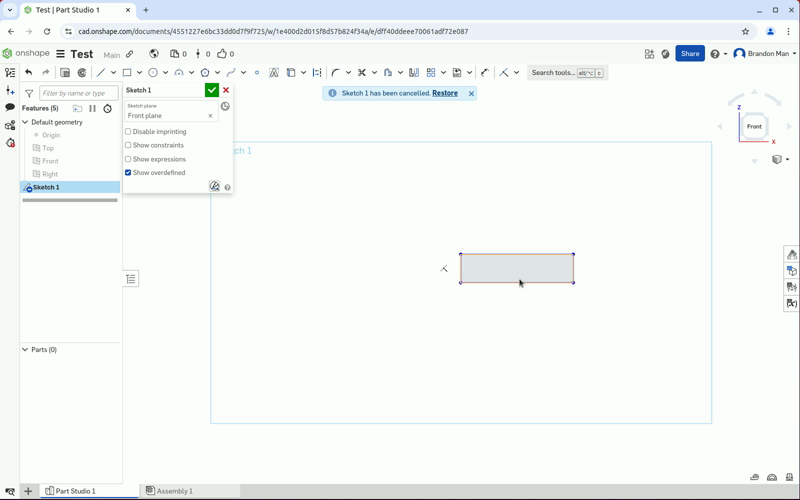
click(519, 278)
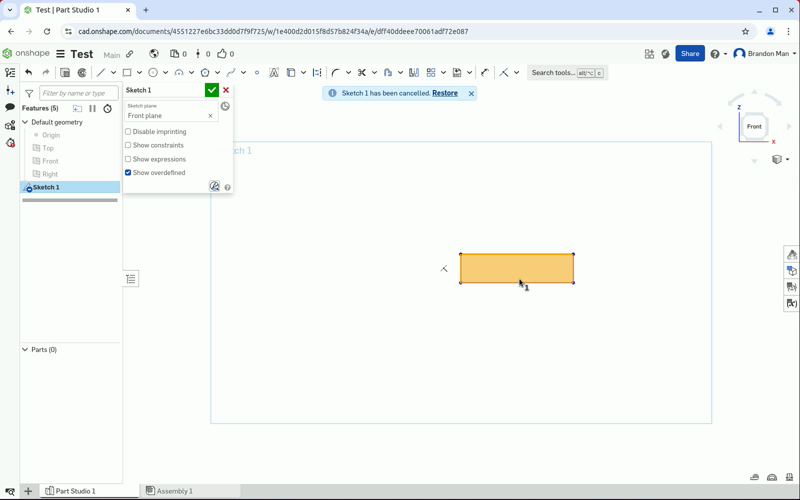
mouse_move(73, 352)
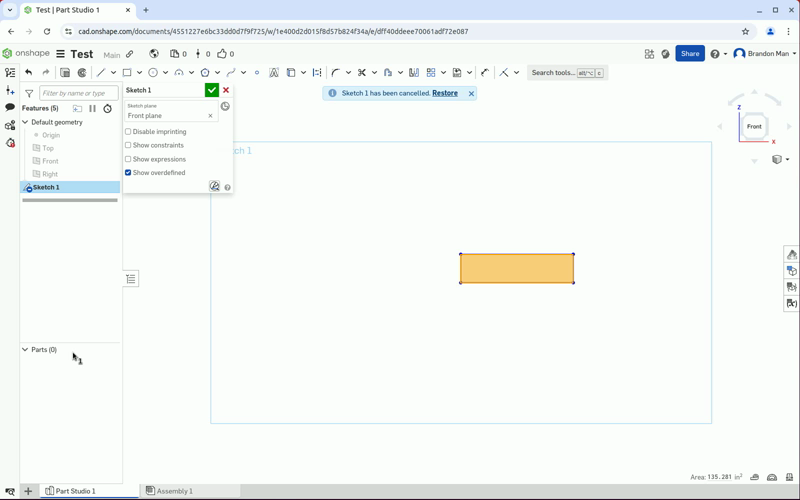
key(shift+y)
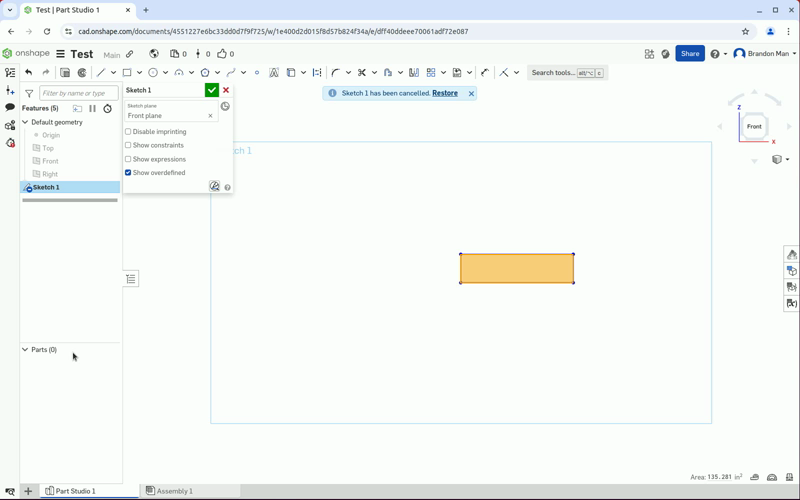
key(shift+e)
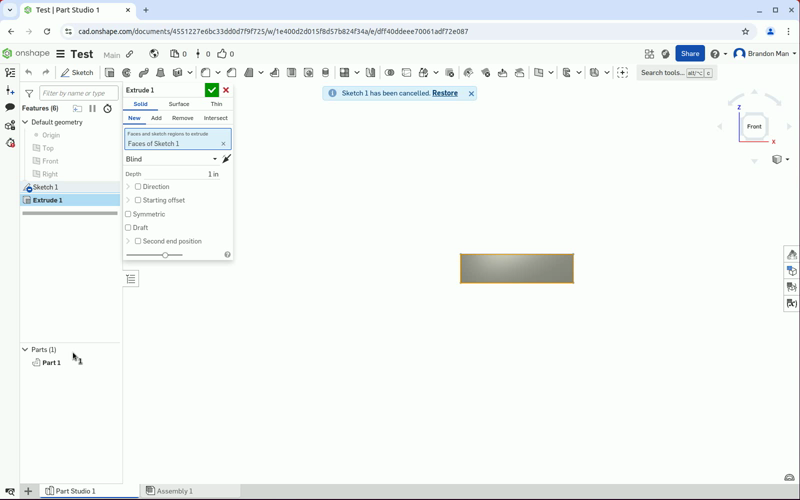
mouse_move(143, 106)
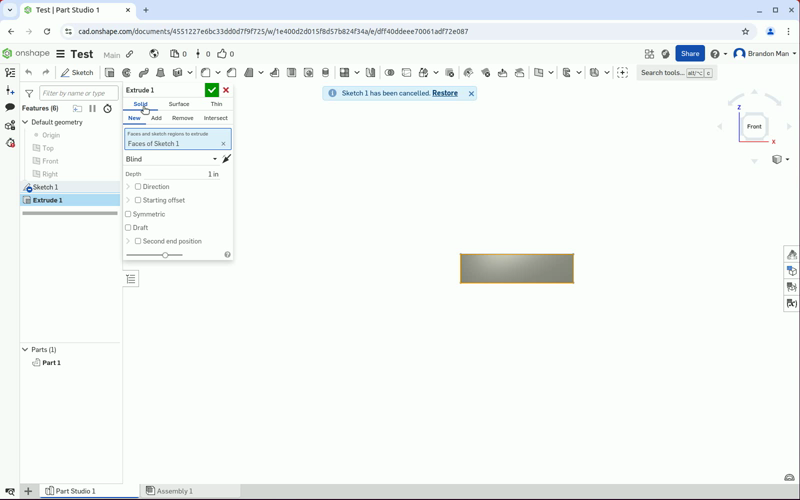
click(143, 106)
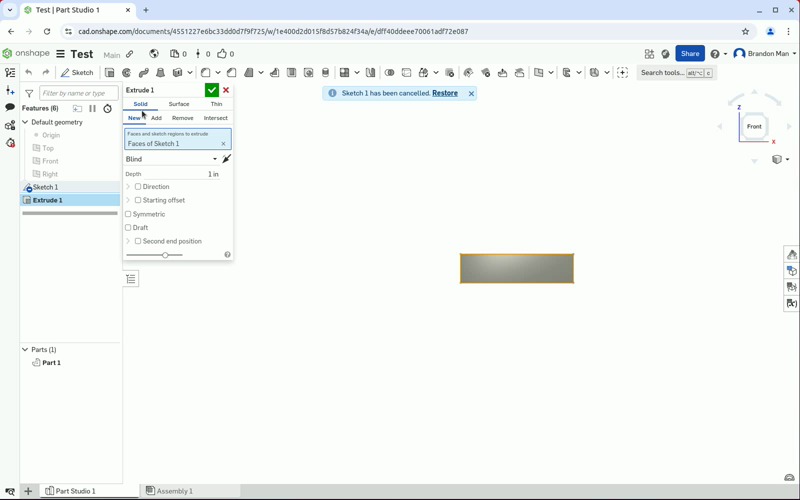
mouse_move(137, 120)
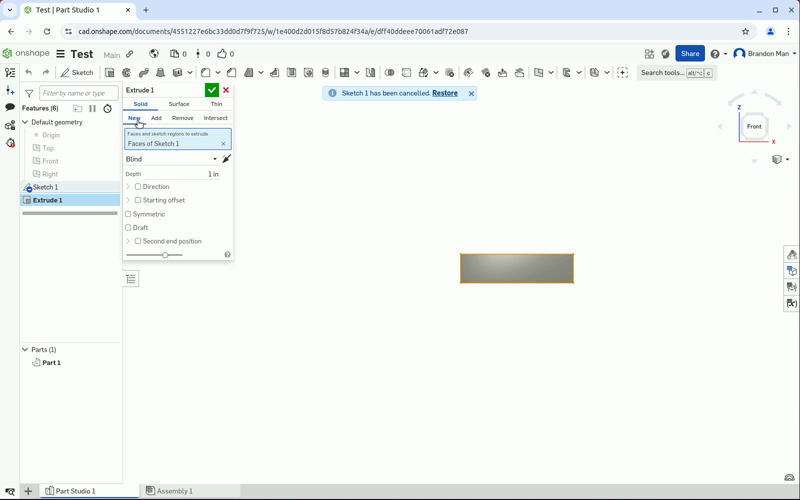
click(137, 120)
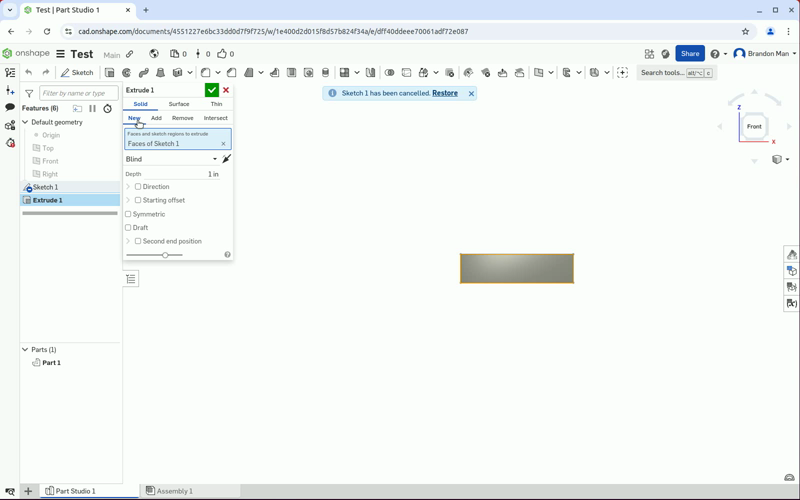
key(tab, 4)
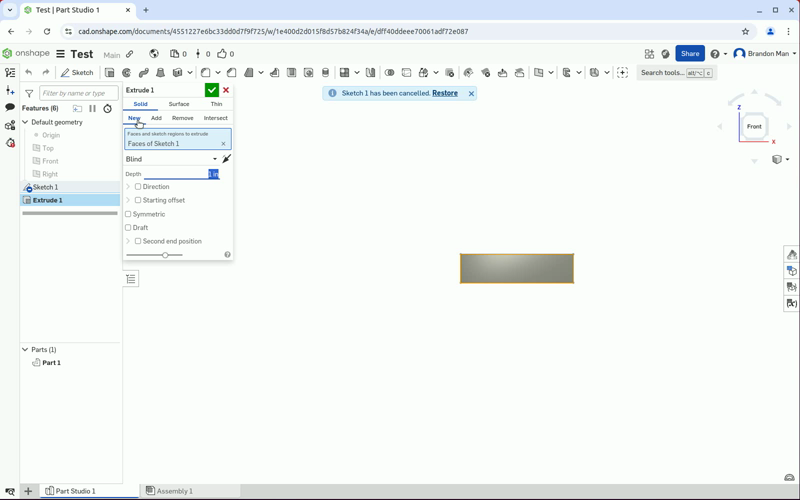
text(34.662)
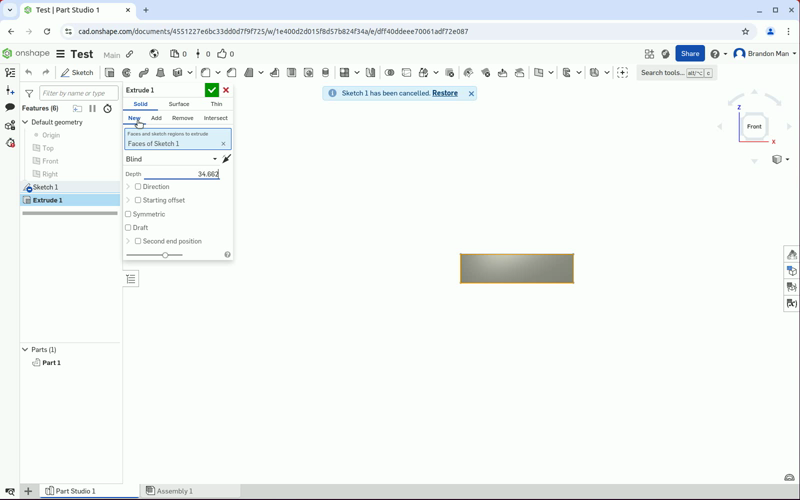
key(tab, 3)
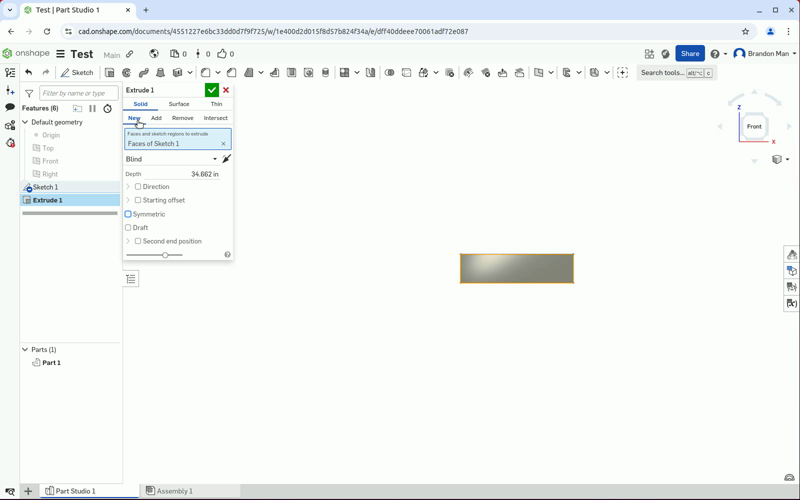
key(space)
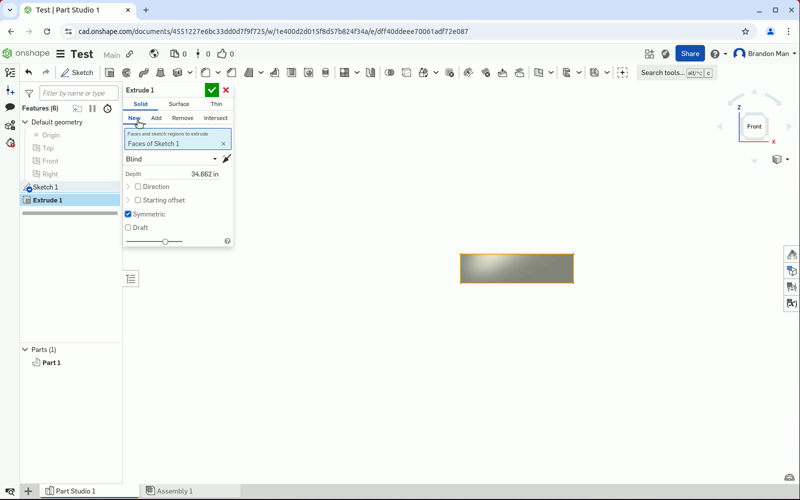
key(enter)
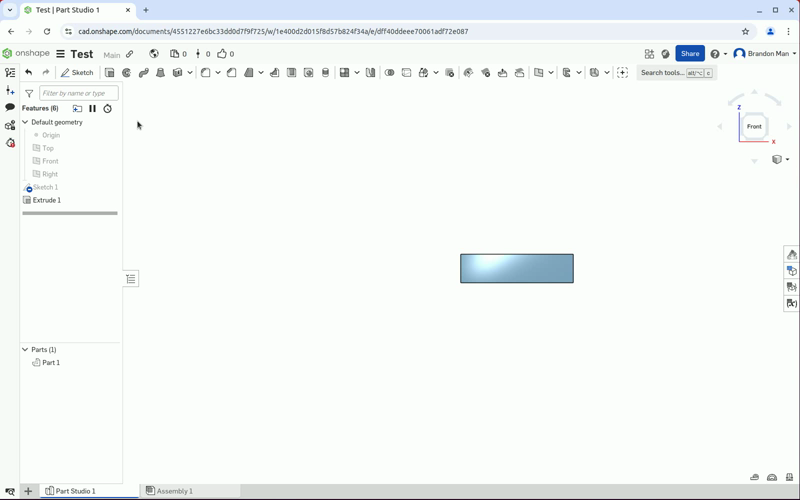
key(shift+h)
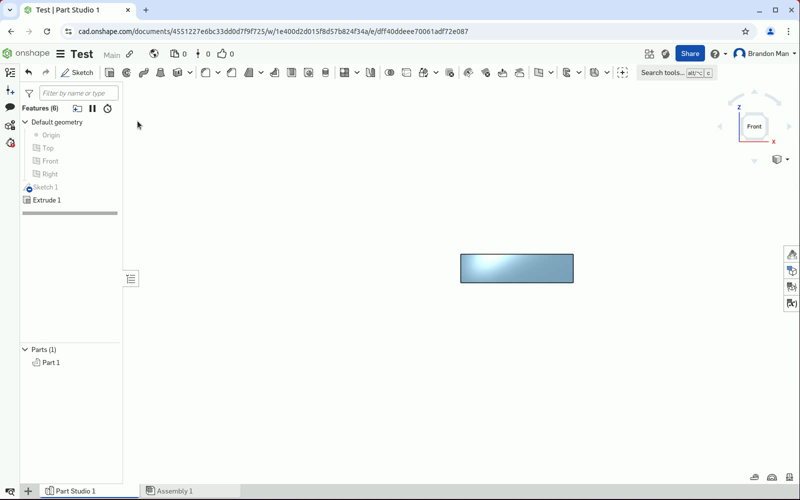
key(shift+h)
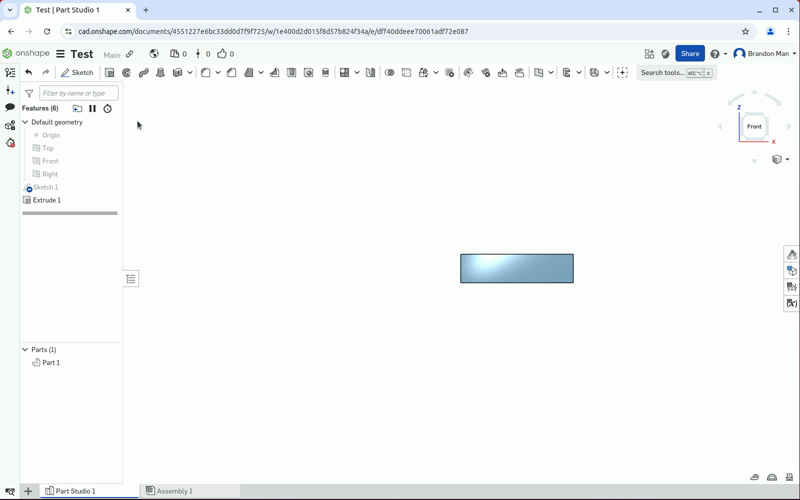
mouse_move(73, 189)
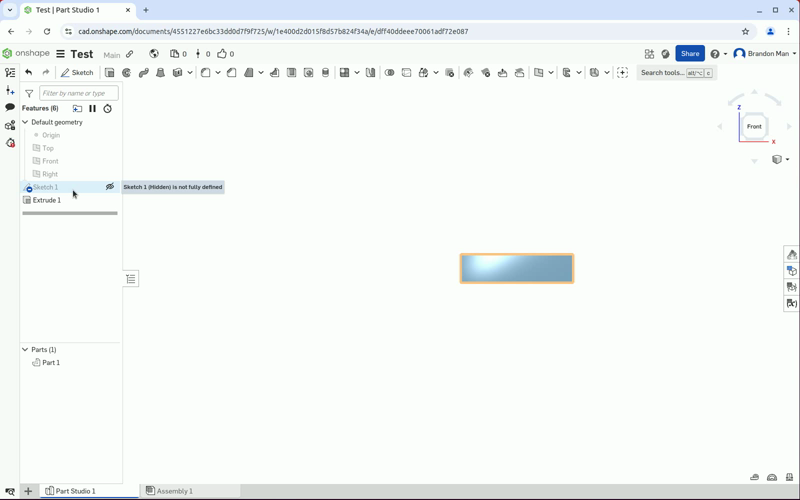
click(73, 189)
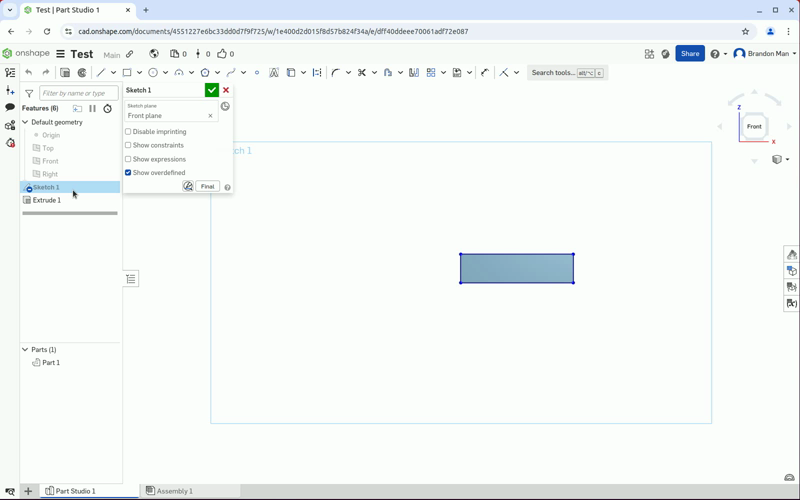
mouse_move(229, 92)
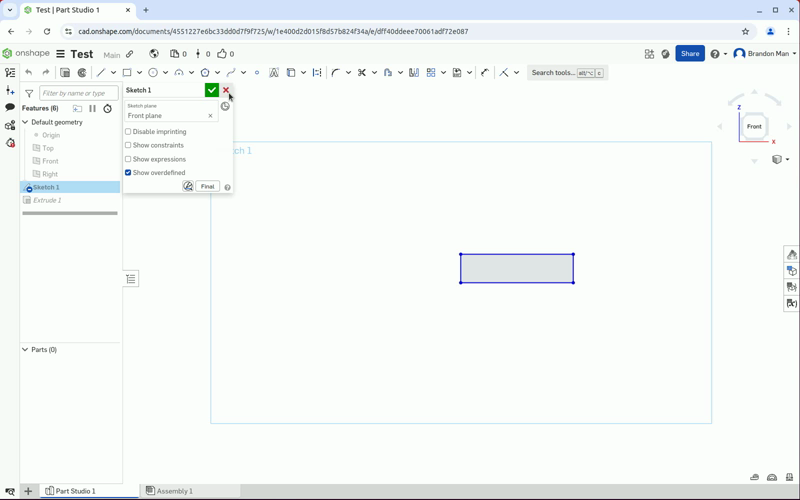
click(229, 92)
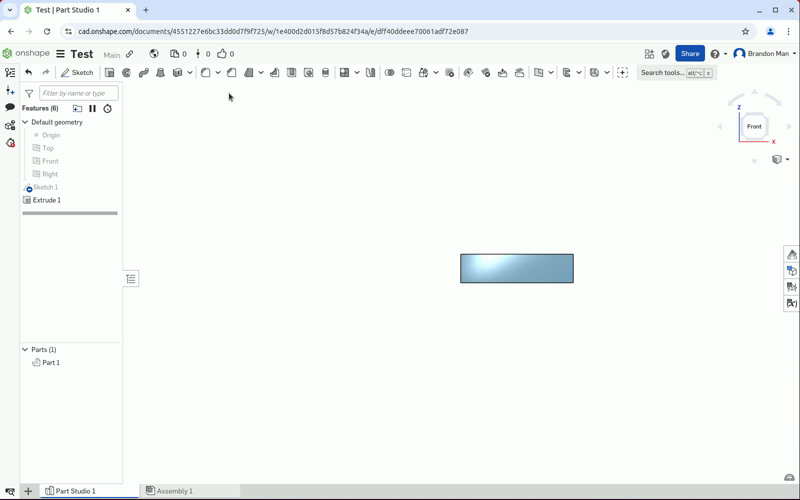
mouse_move(73, 352)
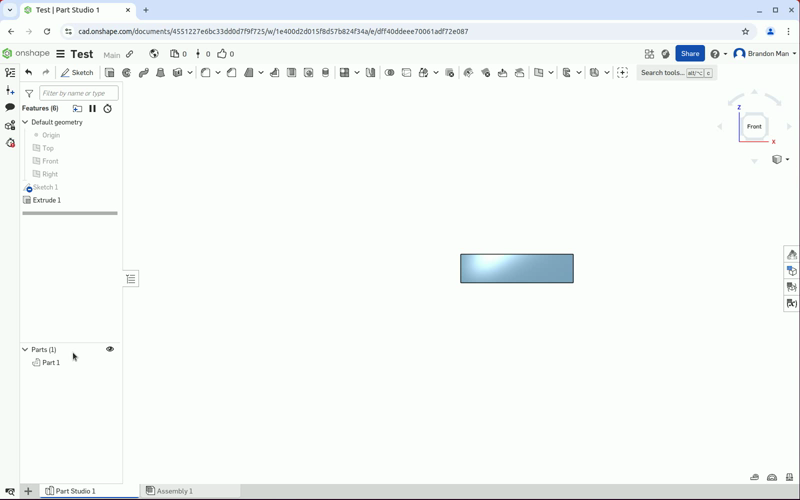
key(y)
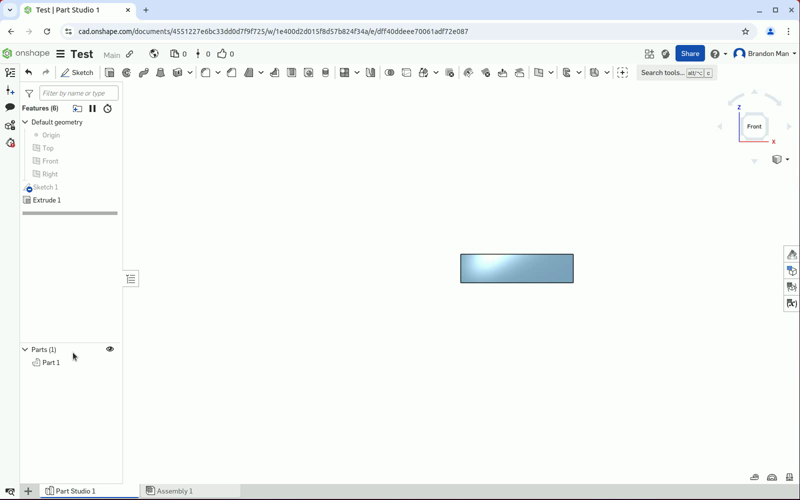
key(shift+p)
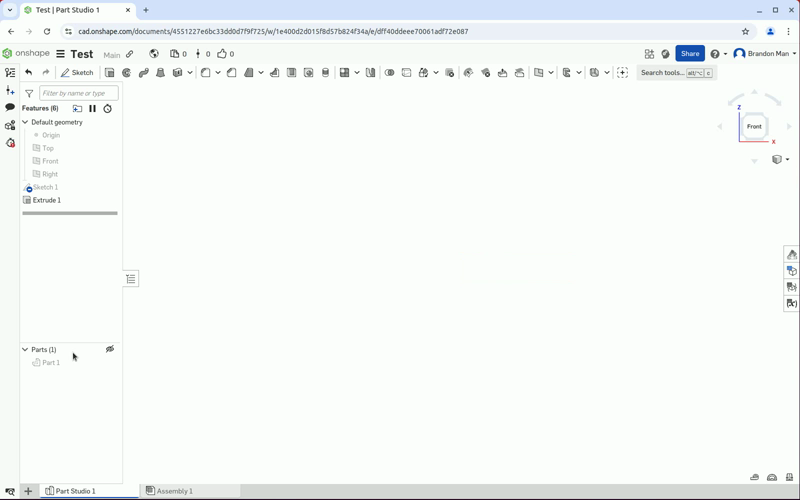
key(space)
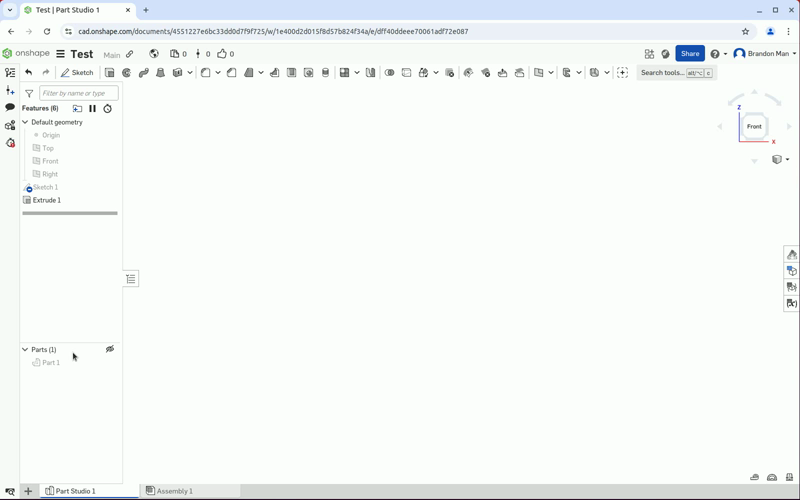
key_down(shift)
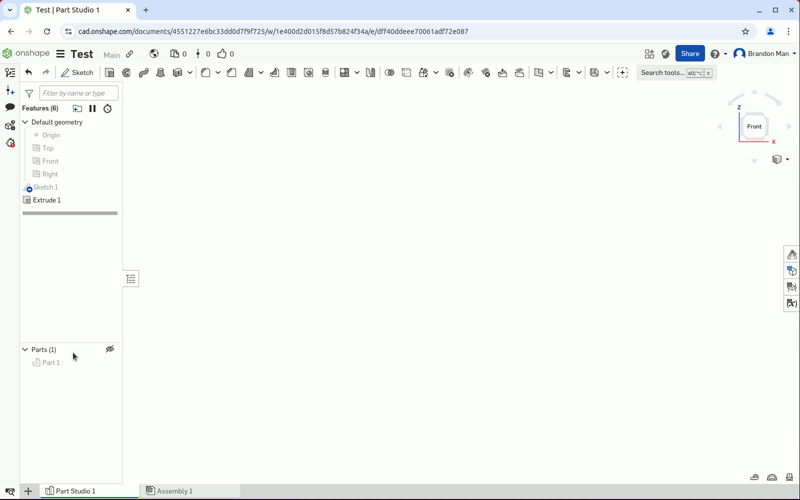
key(down)
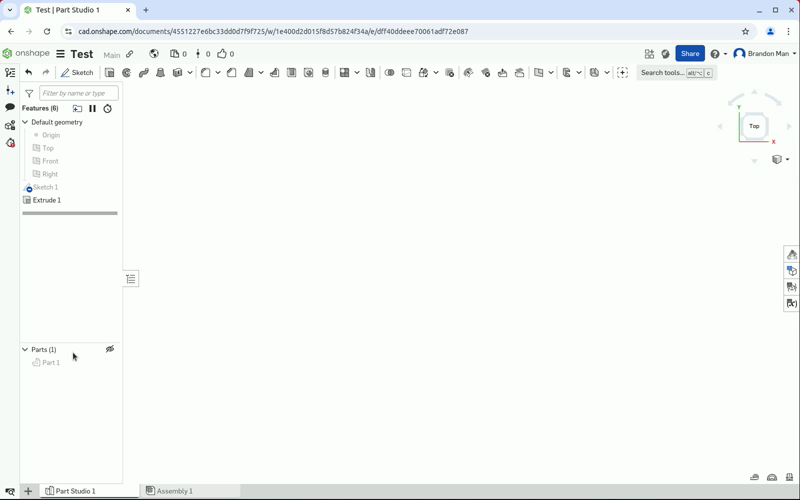
key_up(shift)
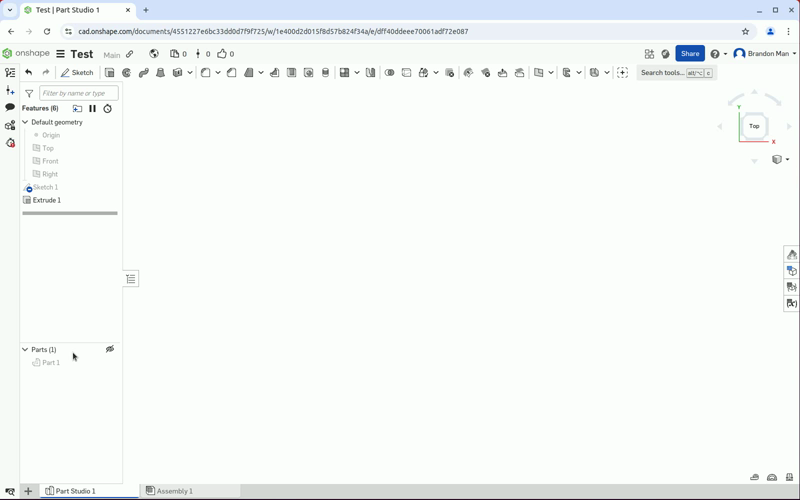
mouse_move(73, 352)
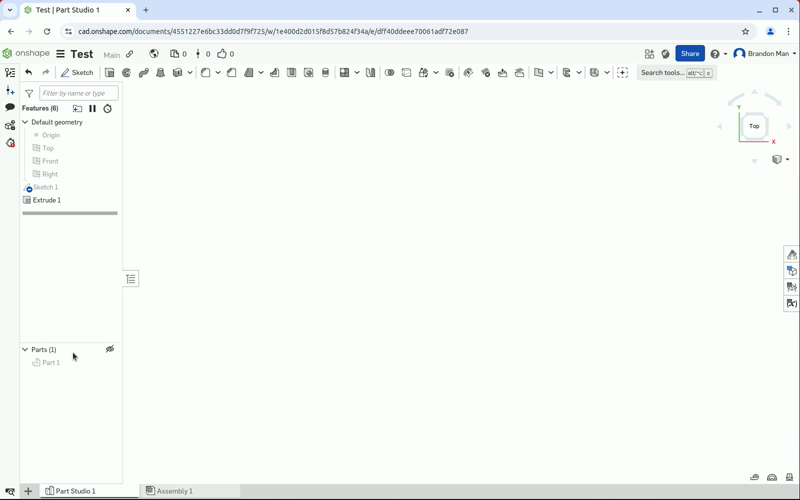
key(shift+y)
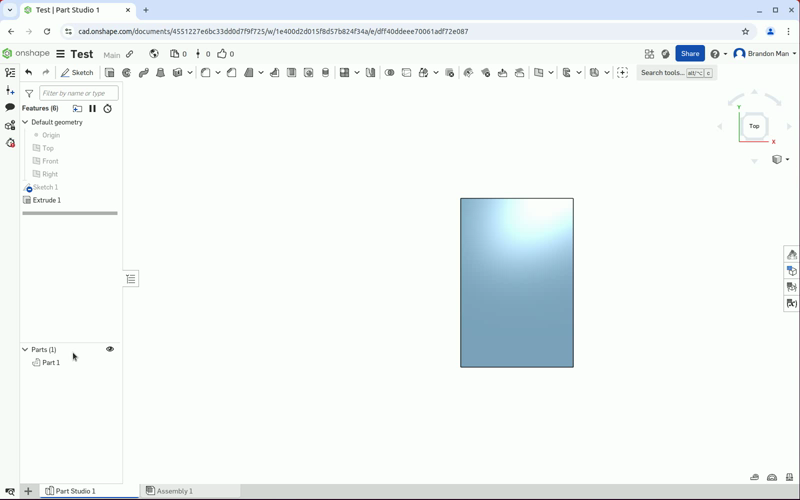
mouse_move(541, 75)
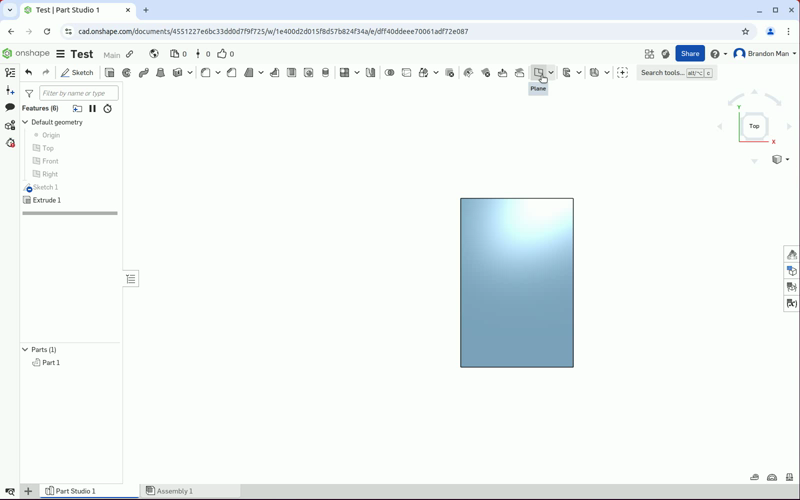
click(541, 75)
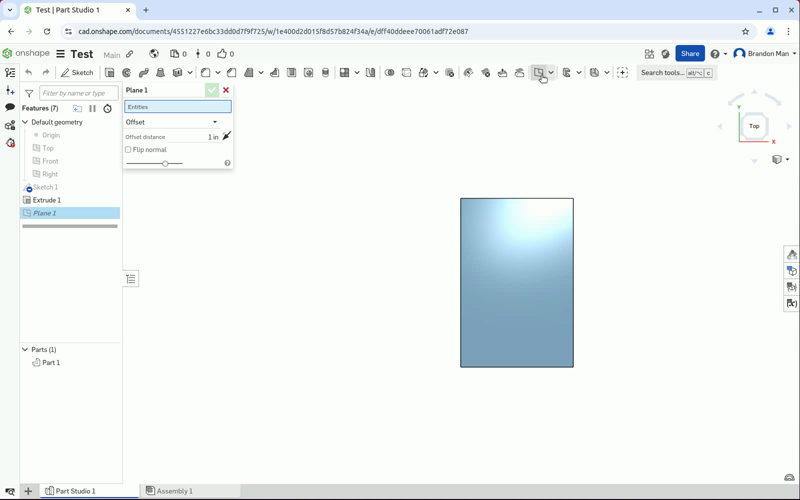
mouse_move(73, 150)
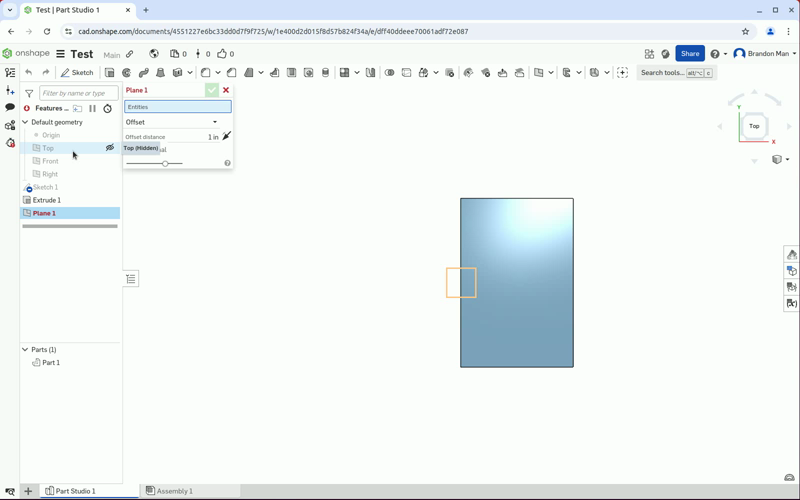
click(73, 150)
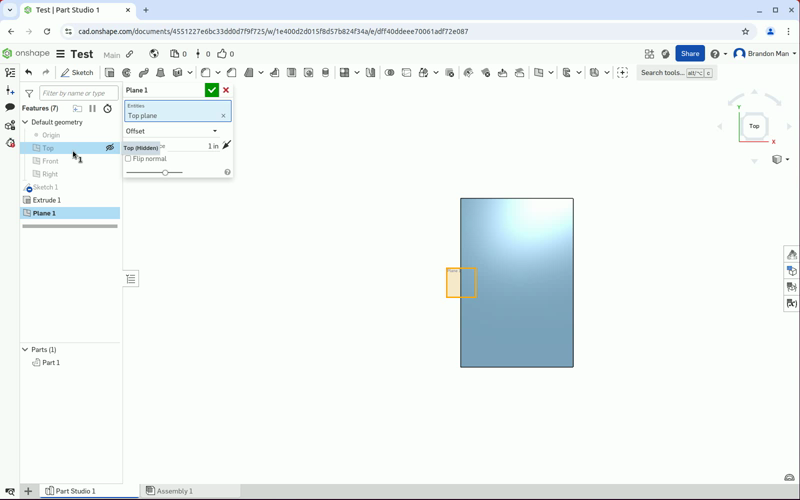
key(tab, 2)
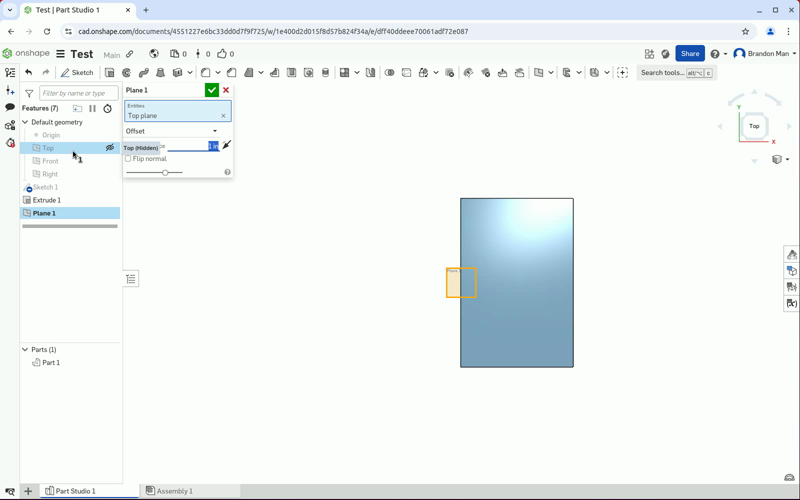
text(5.792)
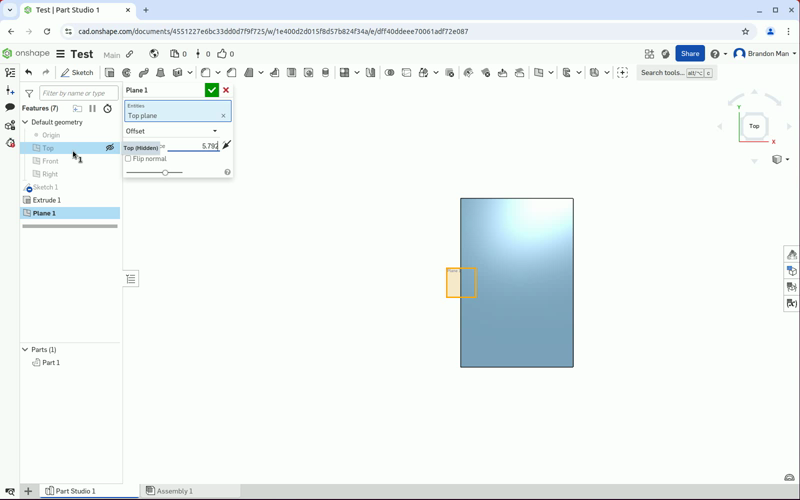
key(enter, 2)
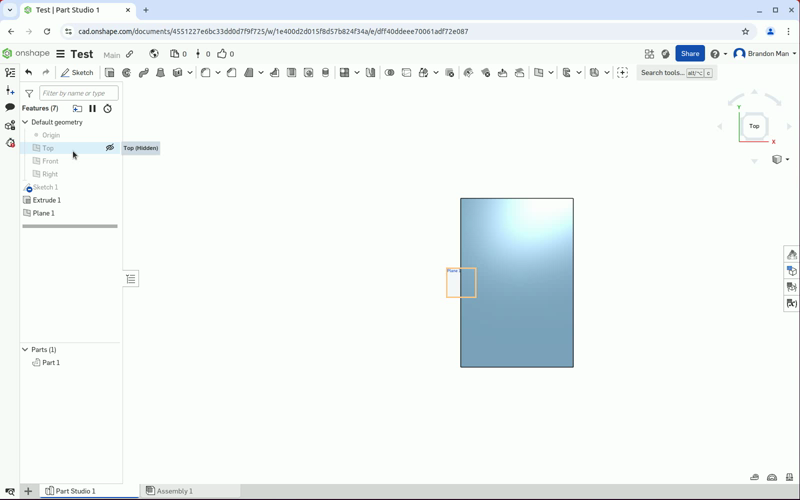
key(shift+s)
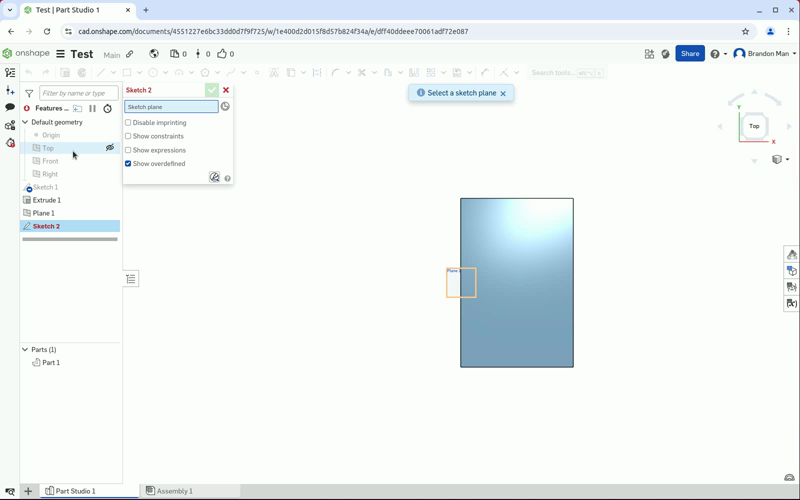
mouse_move(73, 215)
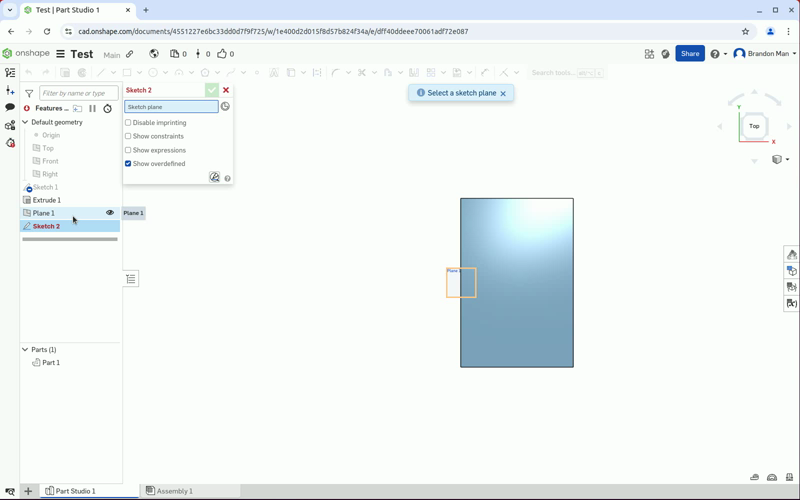
click(73, 215)
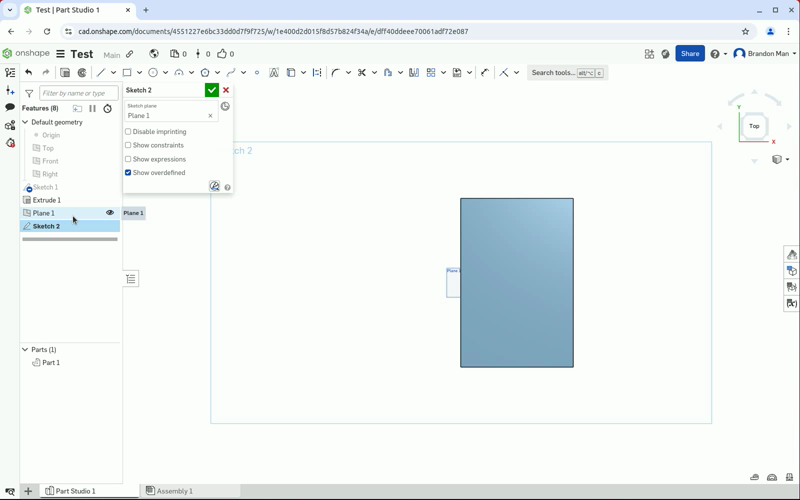
mouse_move(73, 352)
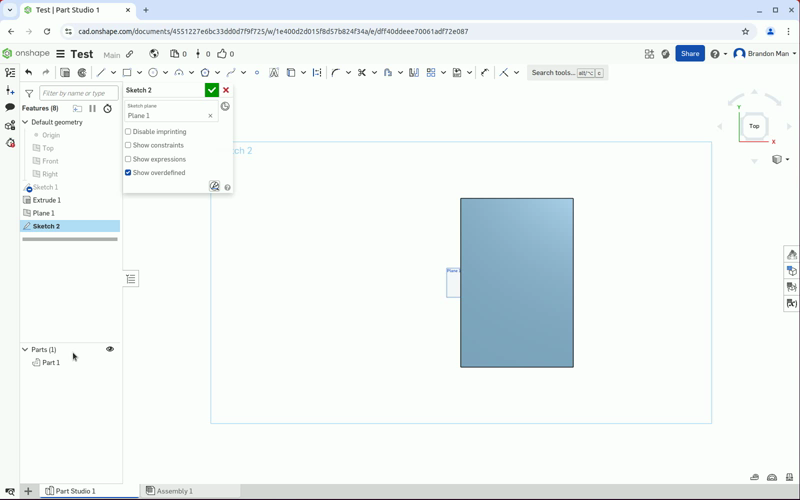
key(y)
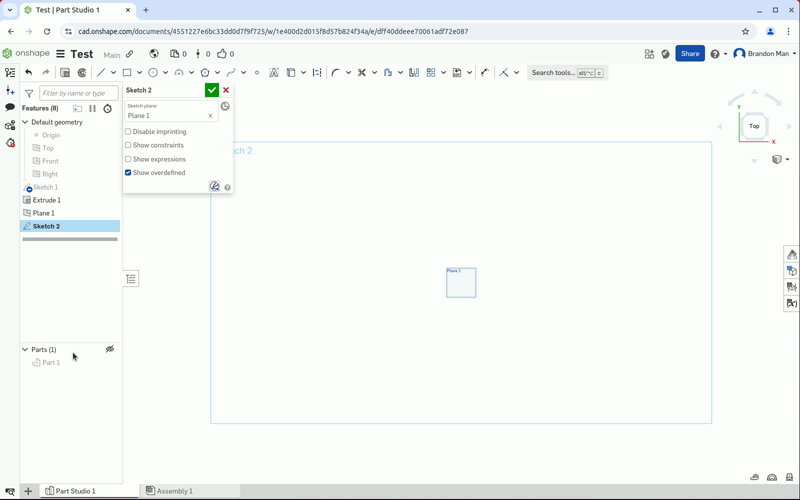
key(l)
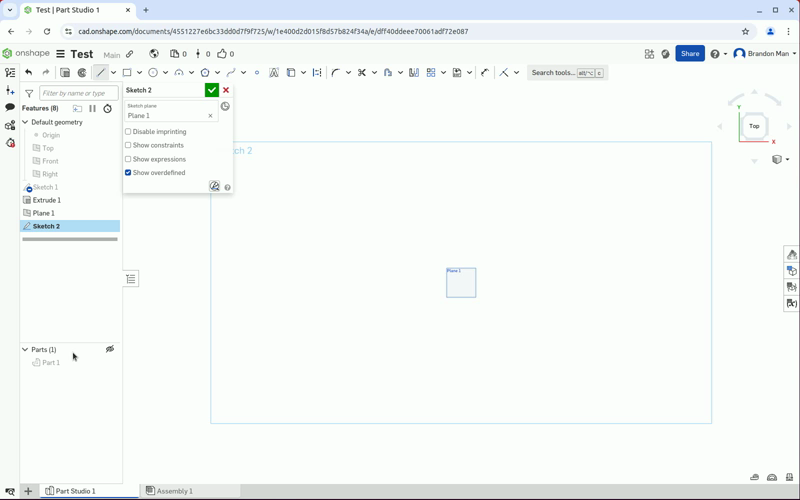
key_down(shift)
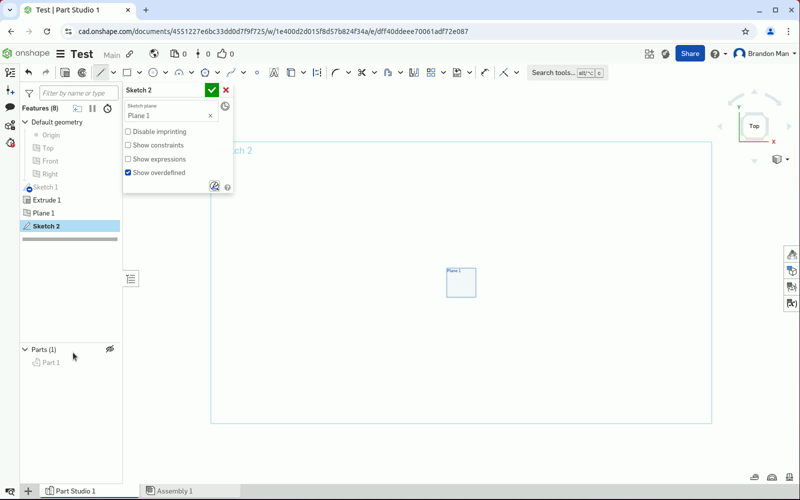
mouse_move(460, 308)
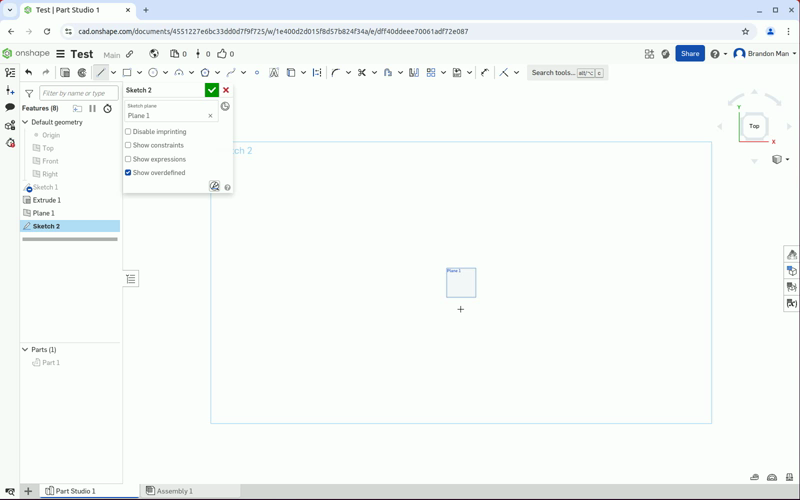
click(460, 308)
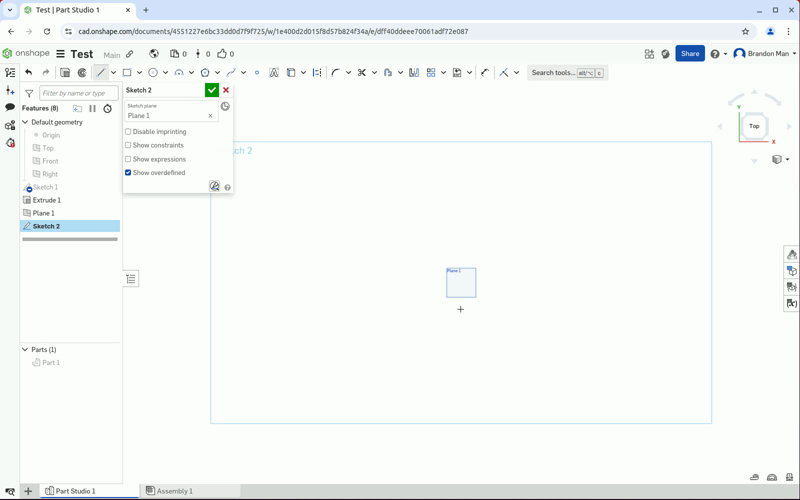
key_up(shift)
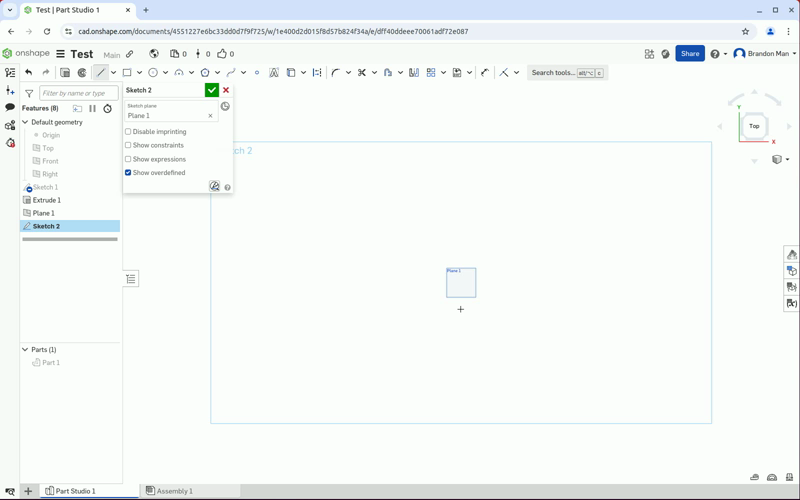
key_down(shift)
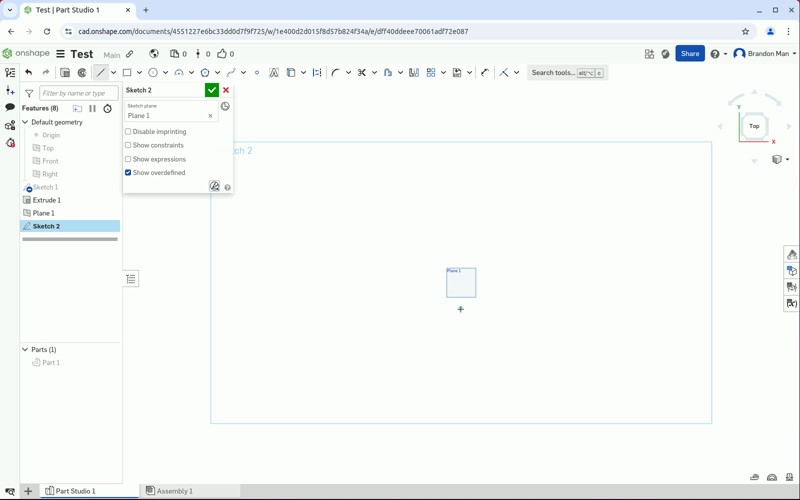
mouse_move(573, 308)
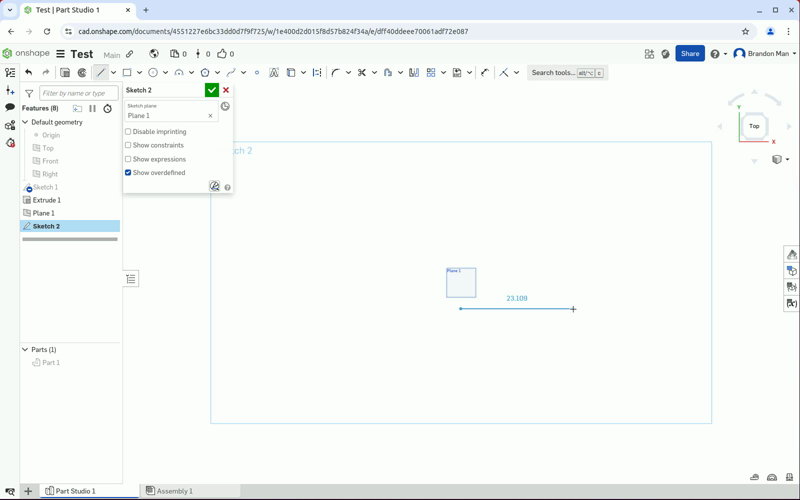
click(573, 308)
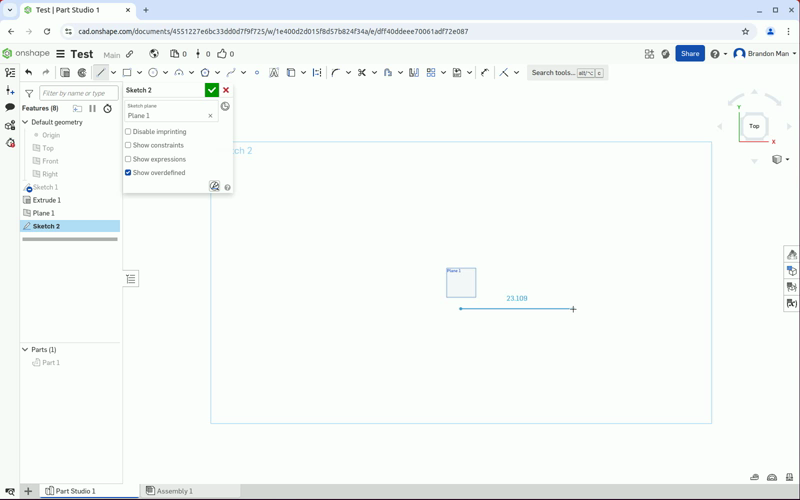
key_up(shift)
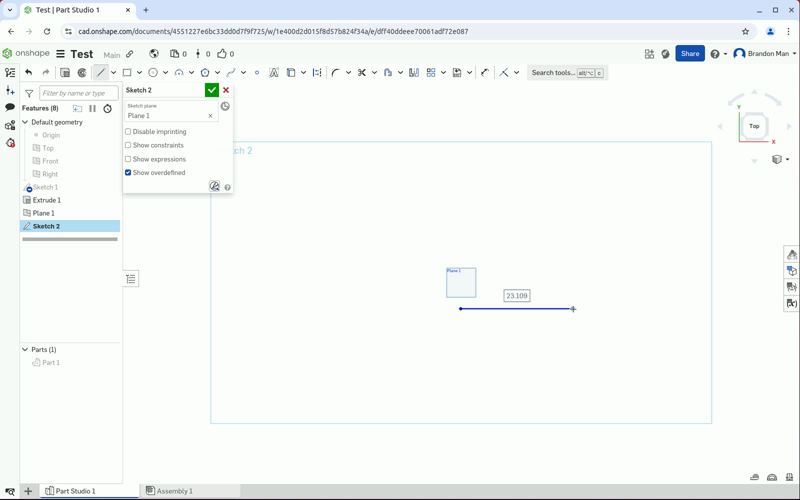
key_down(shift)
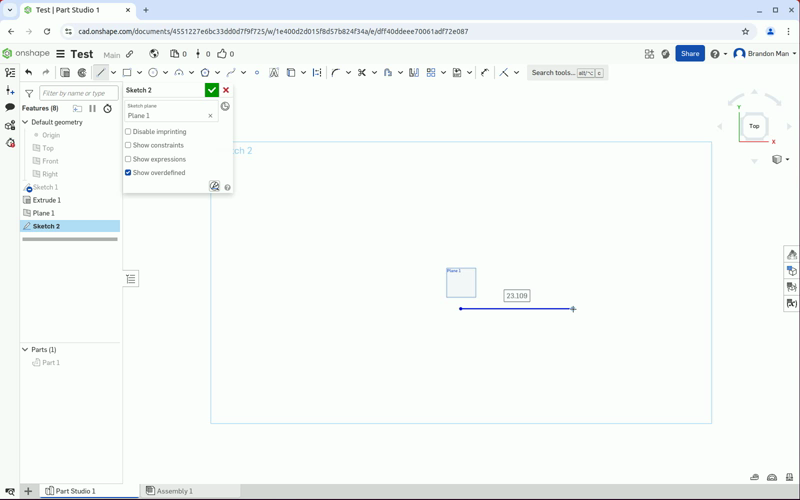
mouse_move(573, 198)
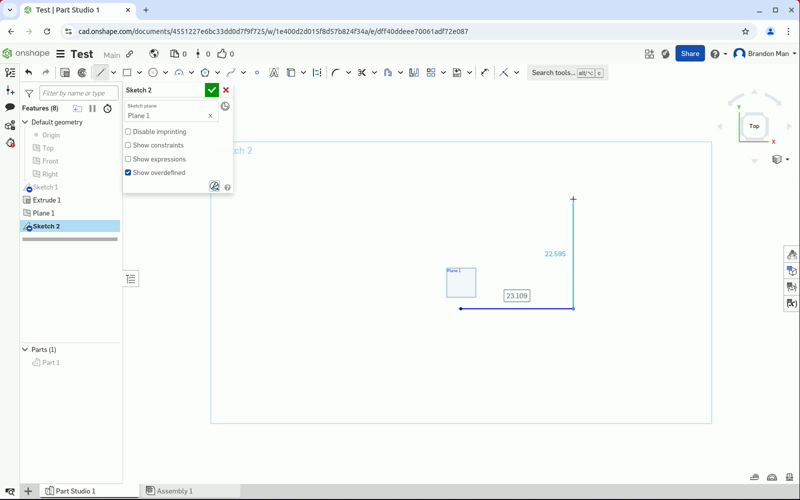
click(573, 198)
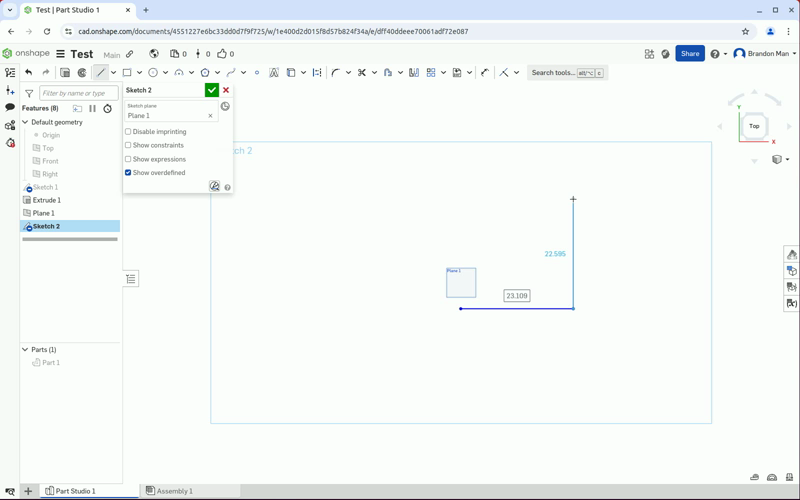
key_up(shift)
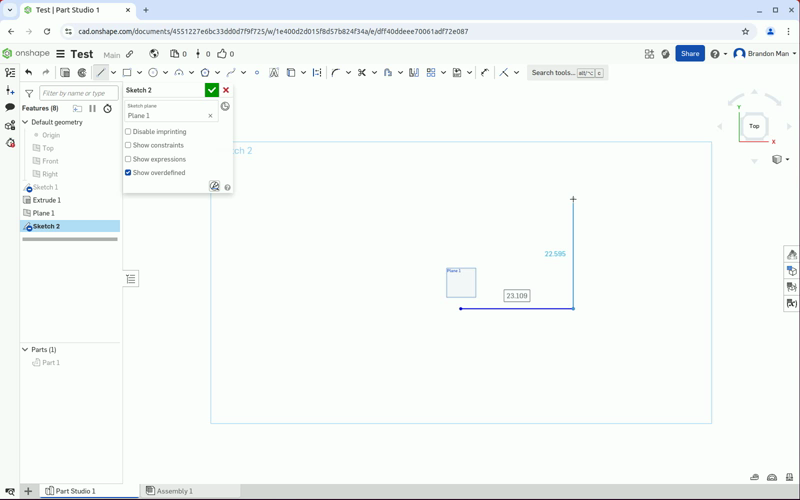
key_down(shift)
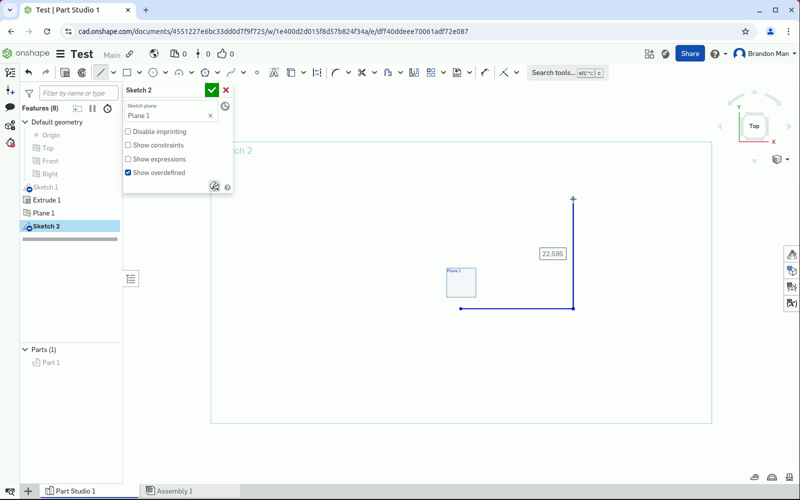
mouse_move(460, 198)
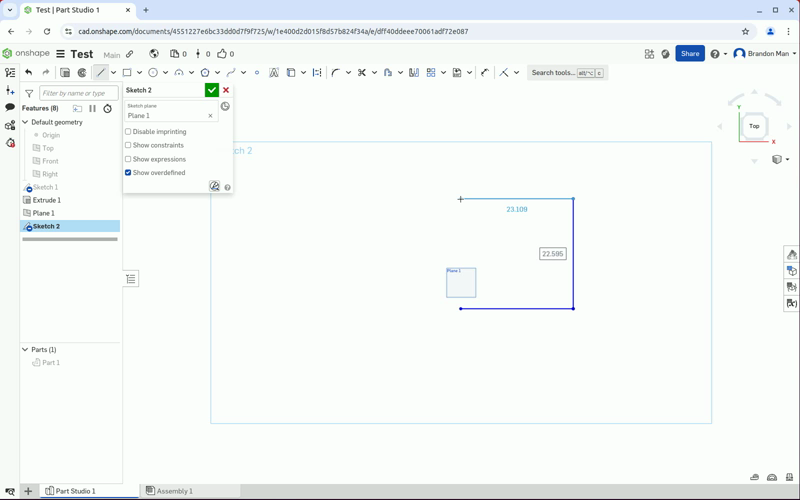
click(460, 198)
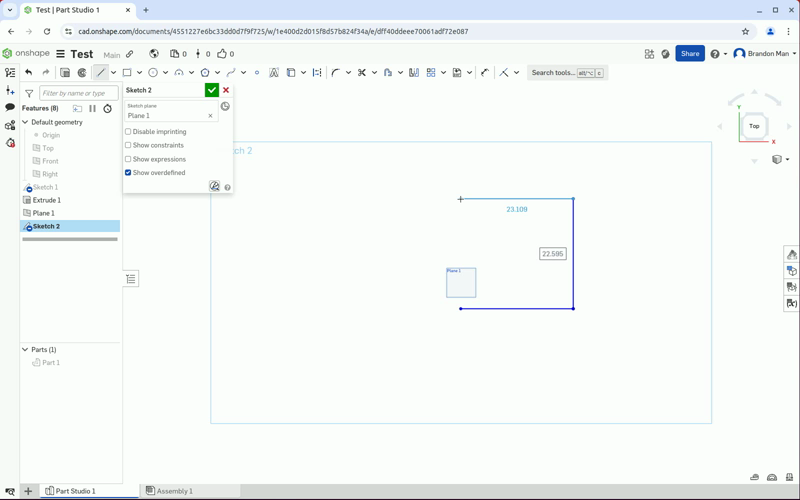
key_up(shift)
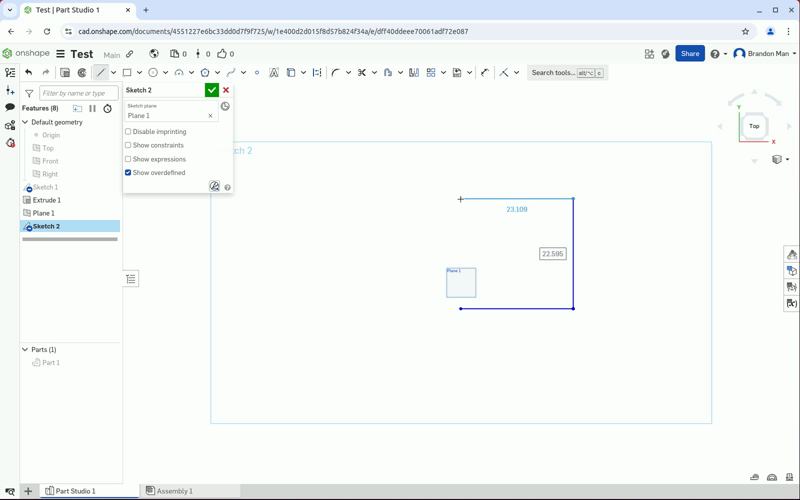
key_down(shift)
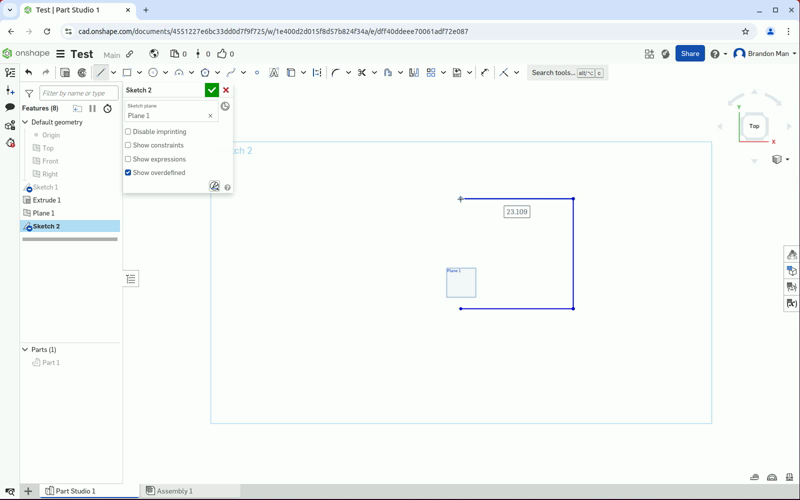
mouse_move(460, 308)
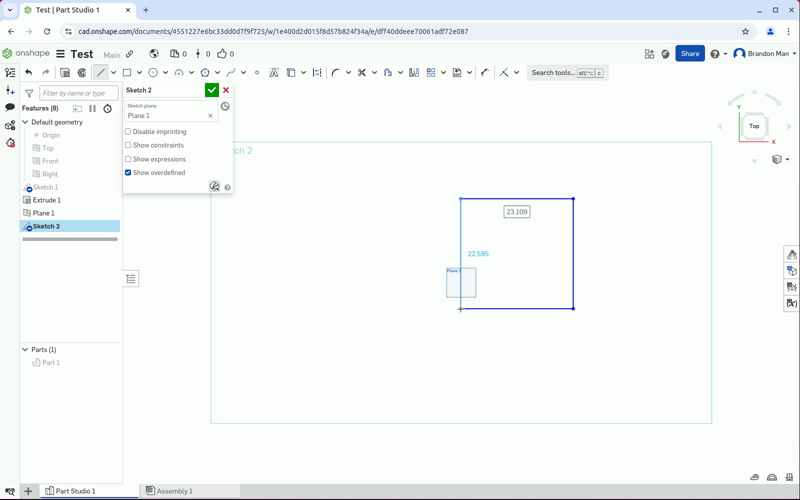
key_up(shift)
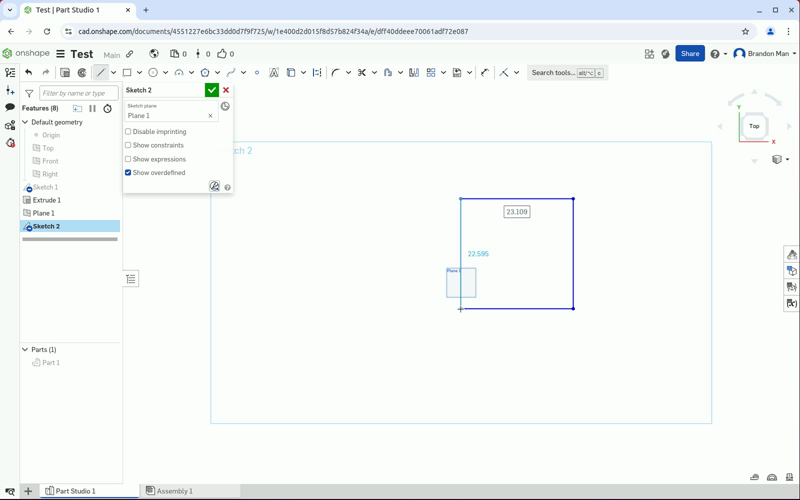
click(460, 308)
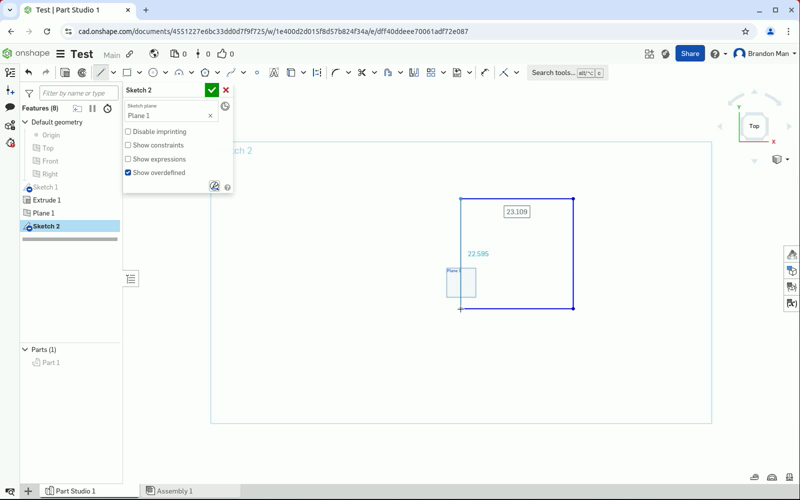
key(esc)
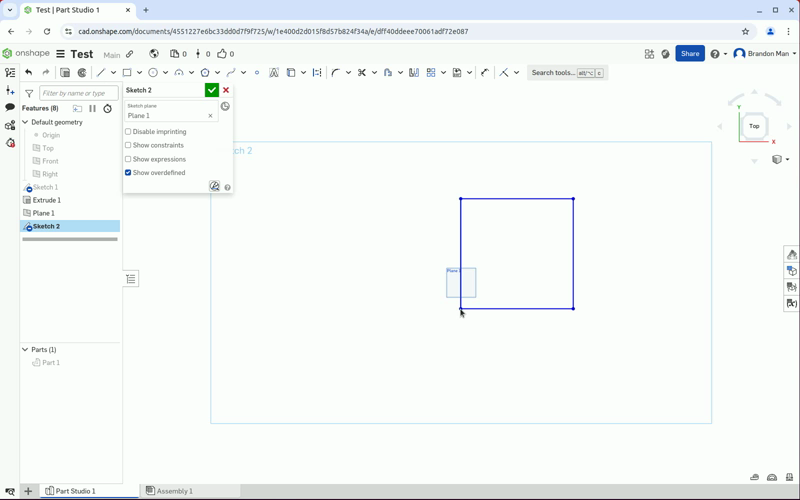
mouse_move(497, 279)
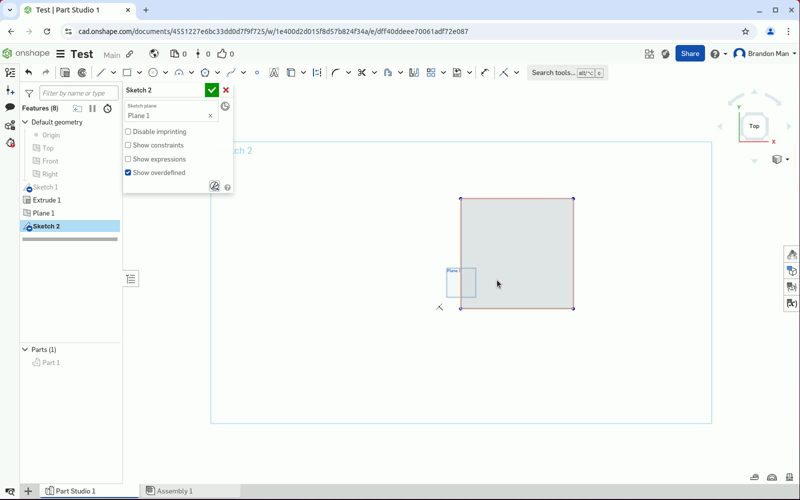
click(497, 279)
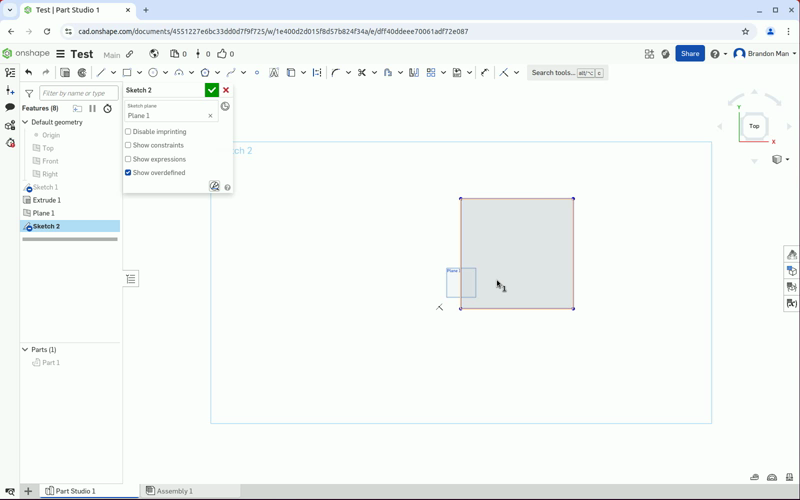
mouse_move(73, 352)
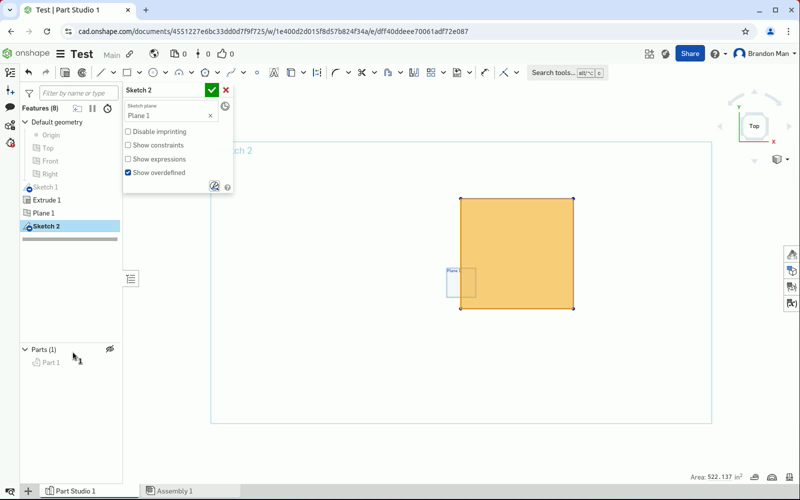
key(shift+y)
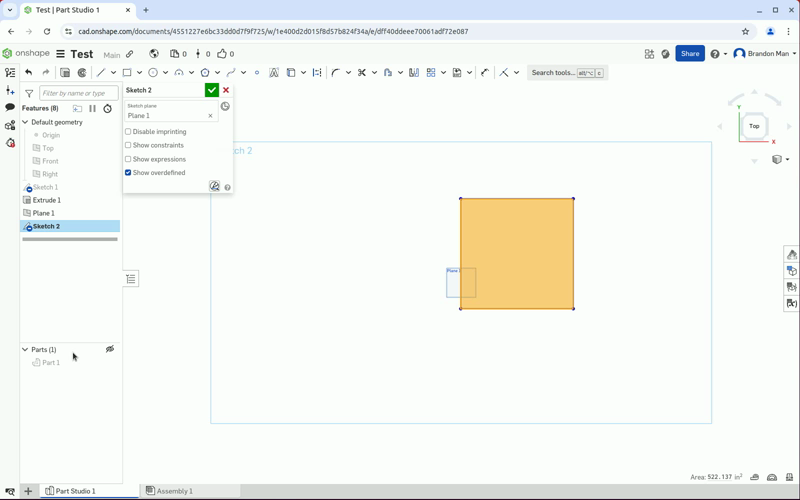
key(shift+e)
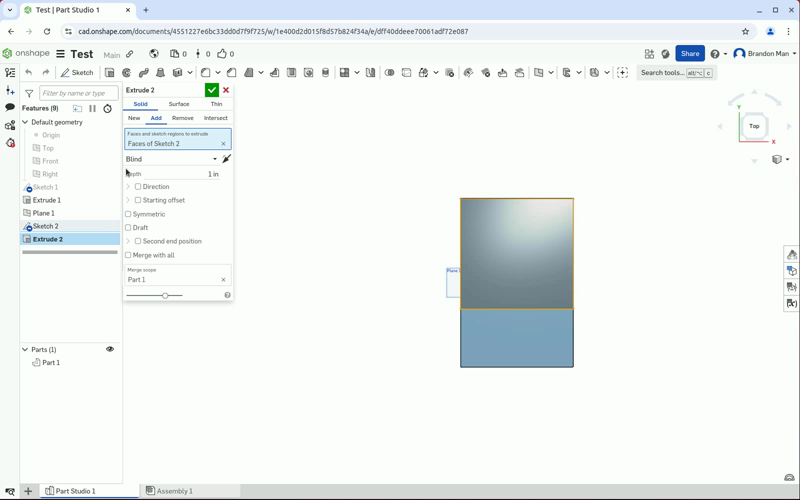
mouse_move(143, 106)
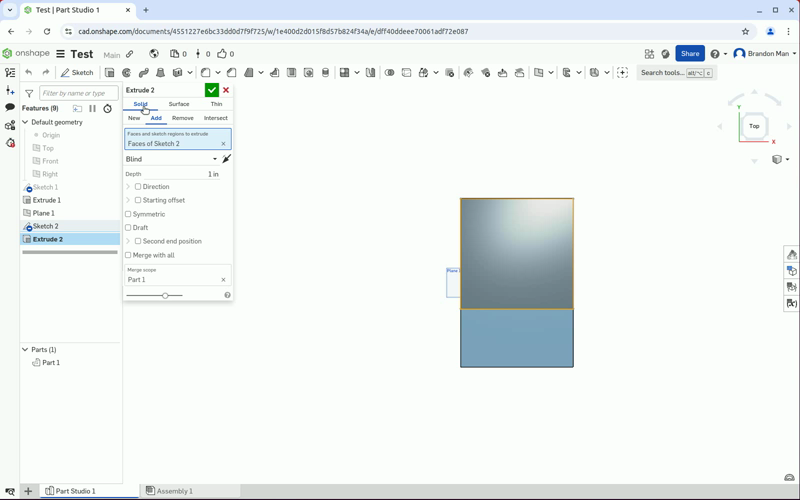
click(143, 106)
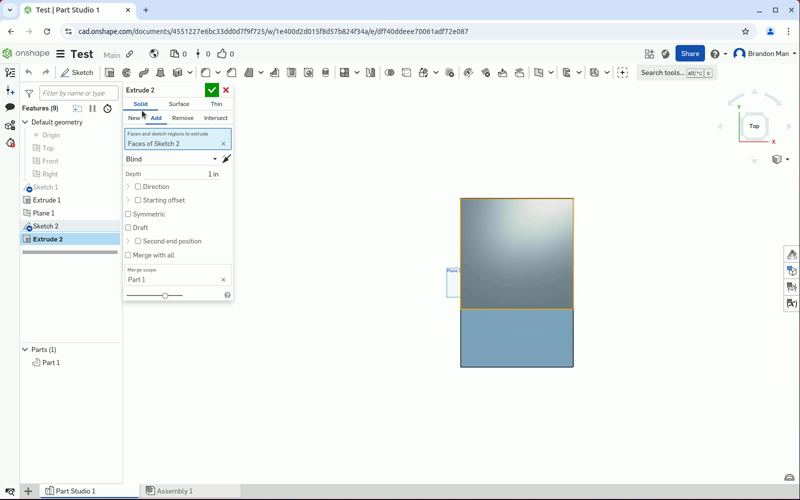
mouse_move(137, 120)
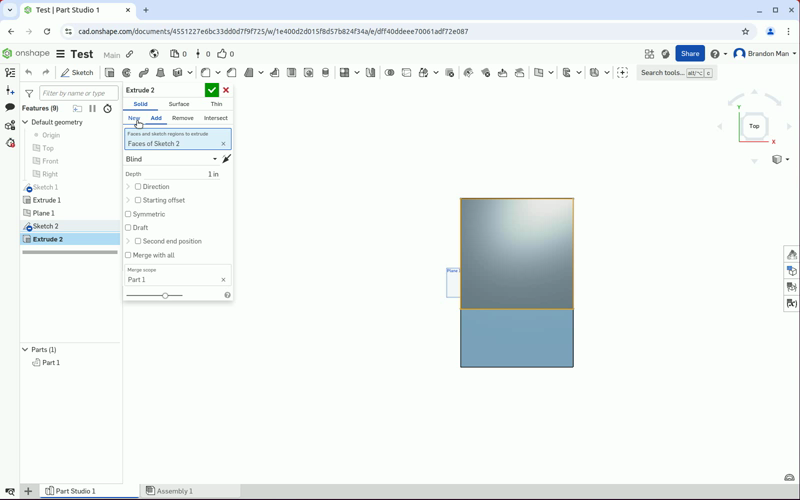
click(137, 120)
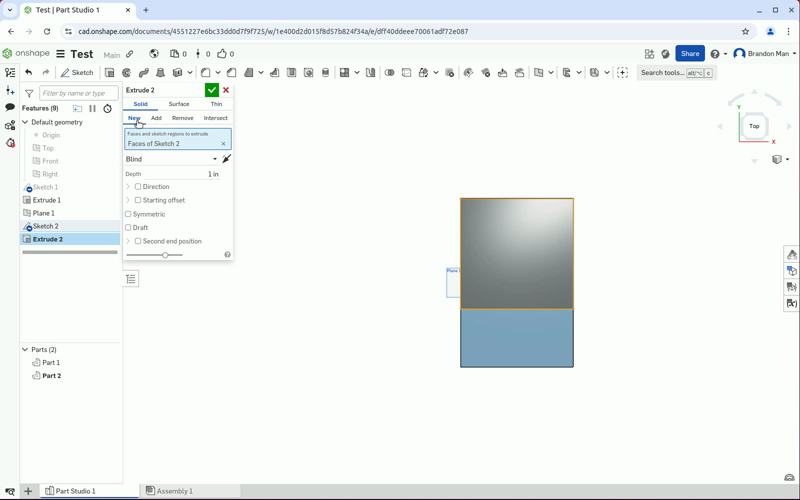
key(tab, 4)
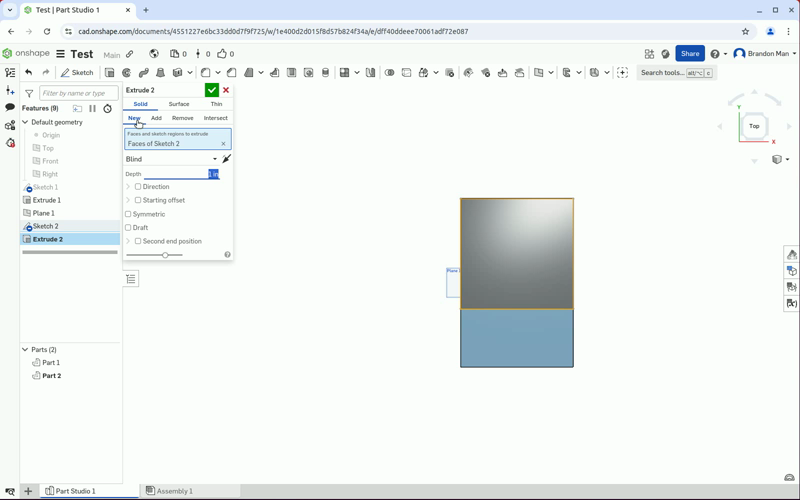
text(17.331)
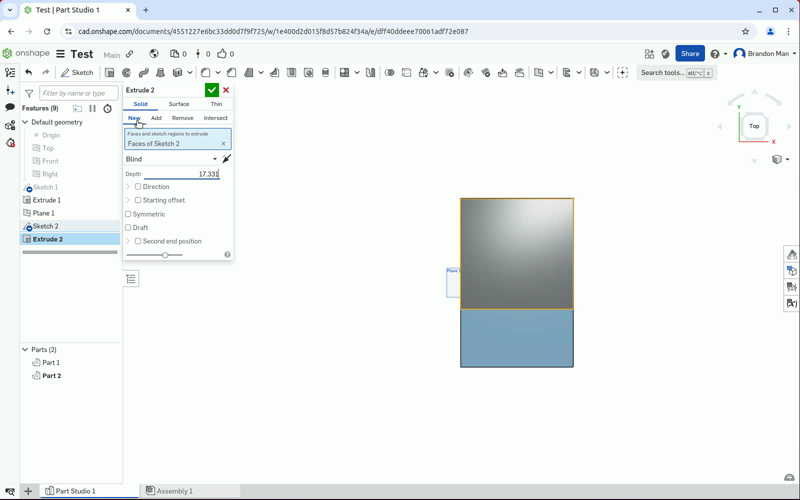
key(enter)
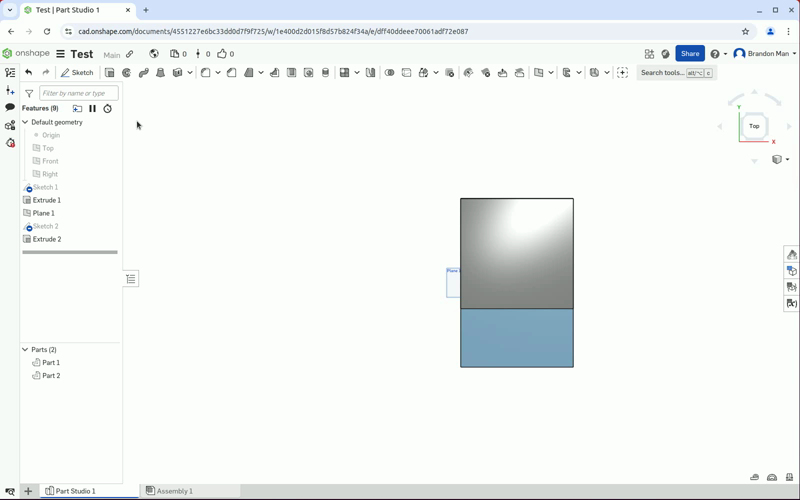
key(shift+h)
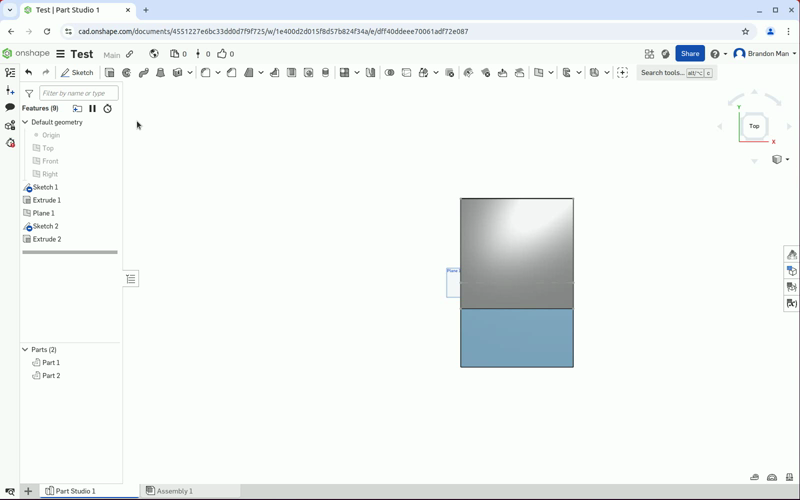
key(shift+h)
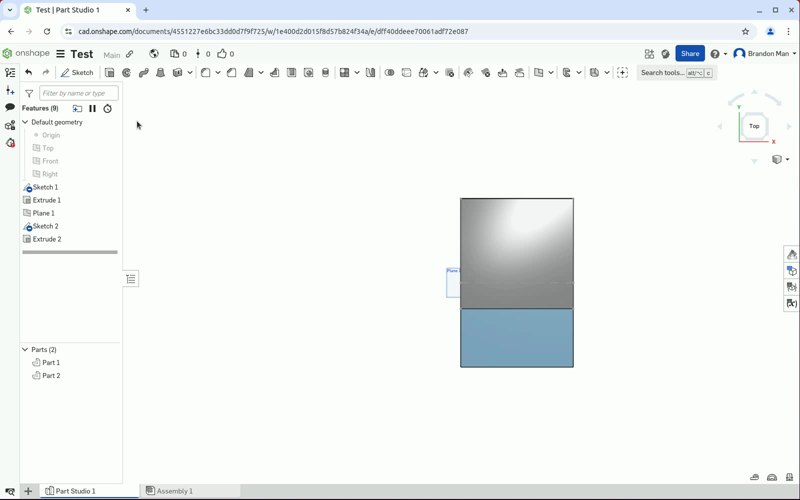
key(shift+7)
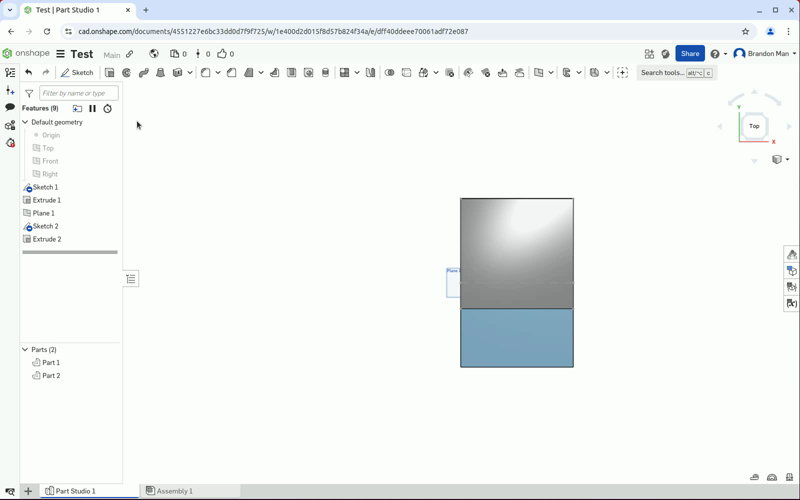
key(up, 3)
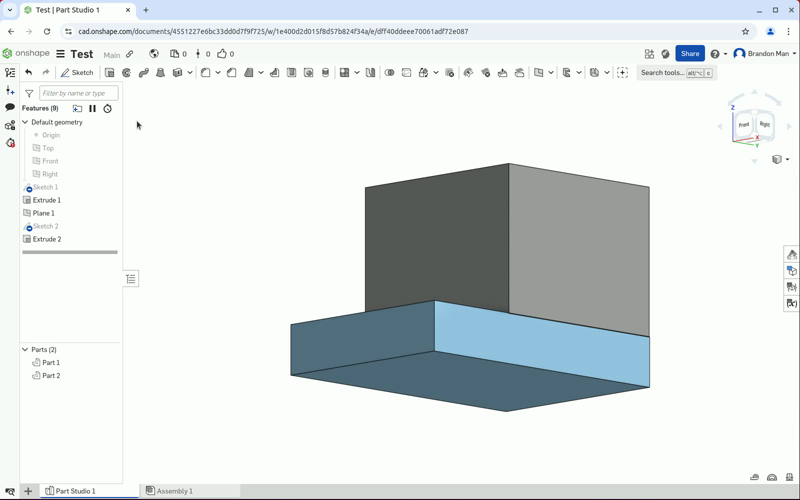
key(left, 3)
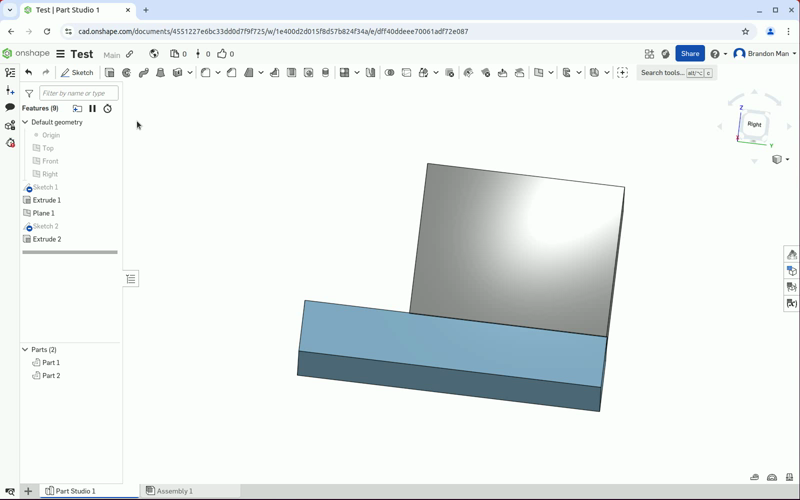
key(right, 3)
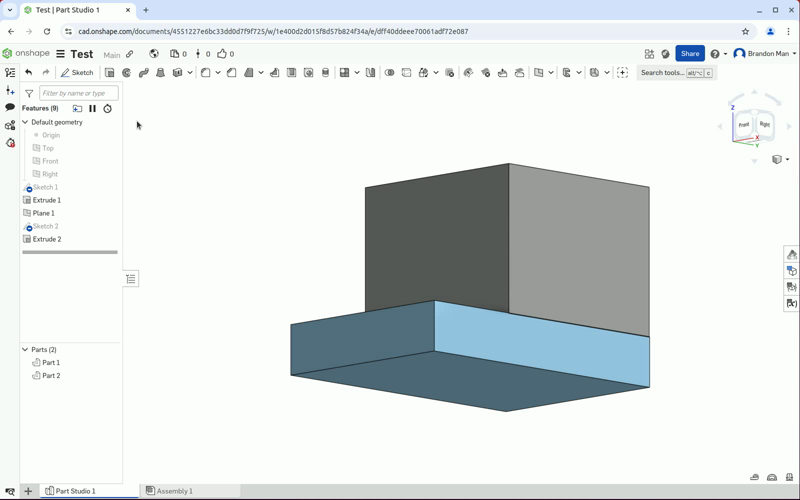
key(down, 3)
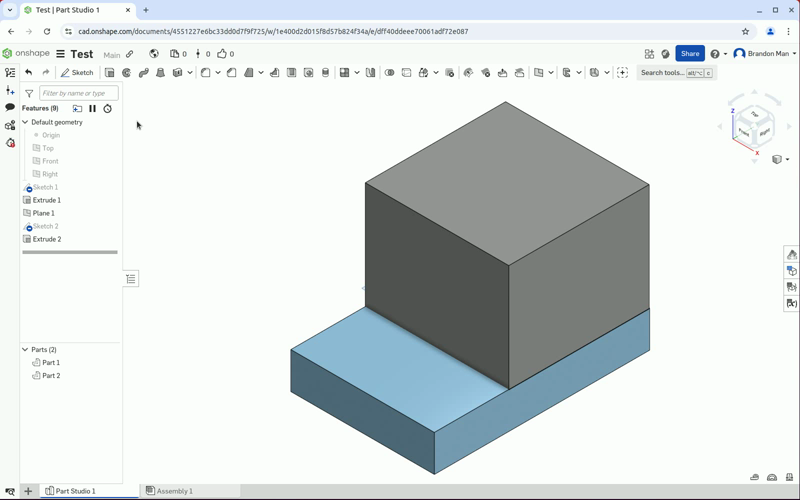
mouse_move(73, 189)
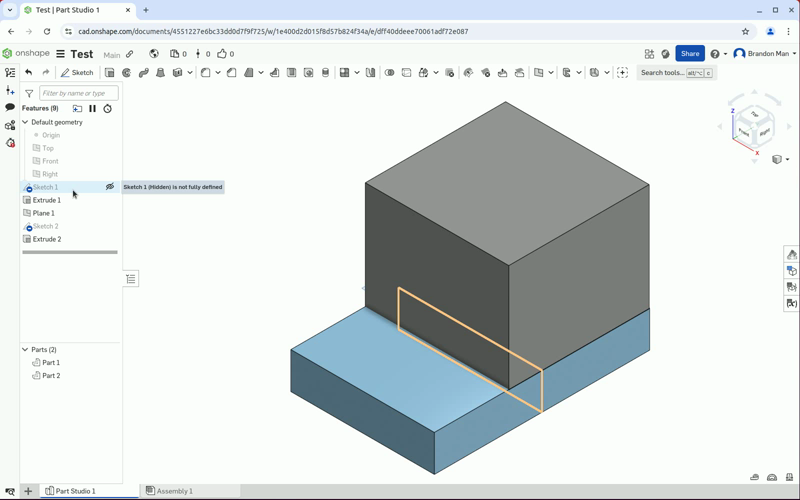
click(73, 189)